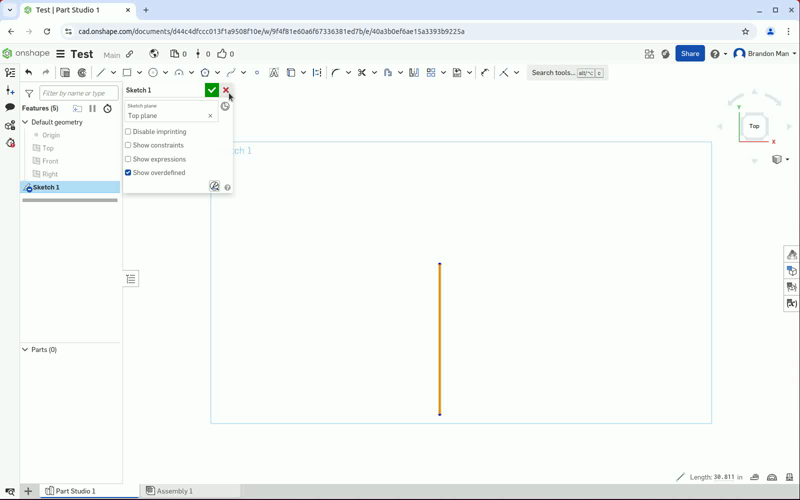
key(shift+h)
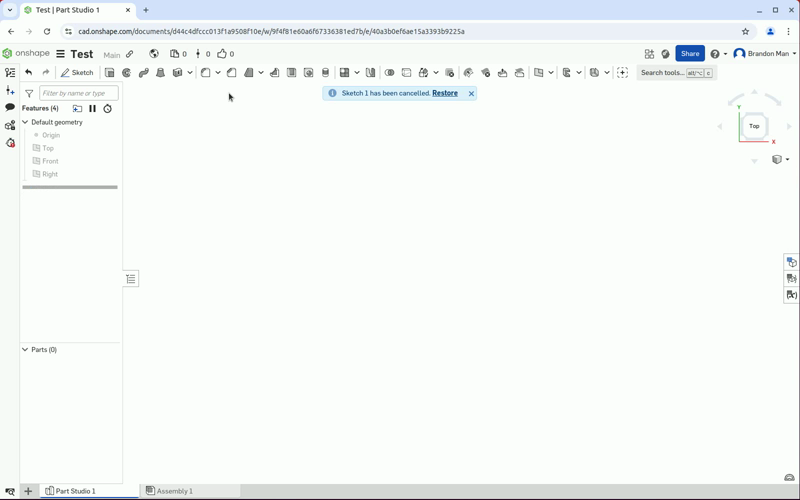
mouse_move(73, 352)
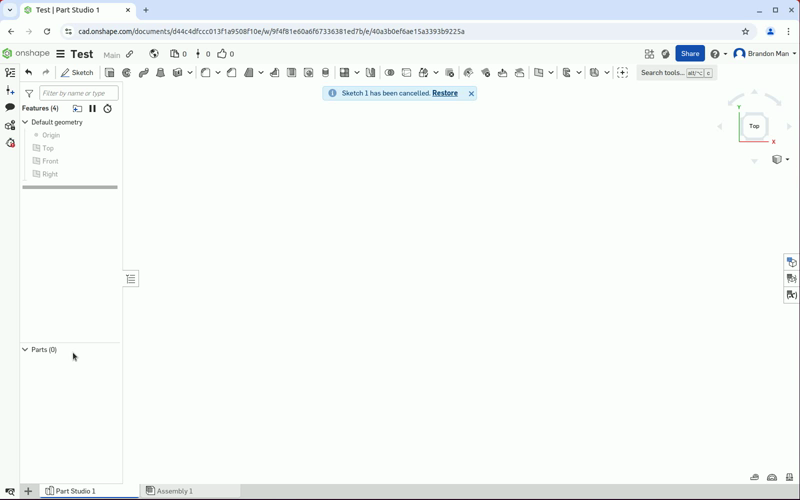
key(y)
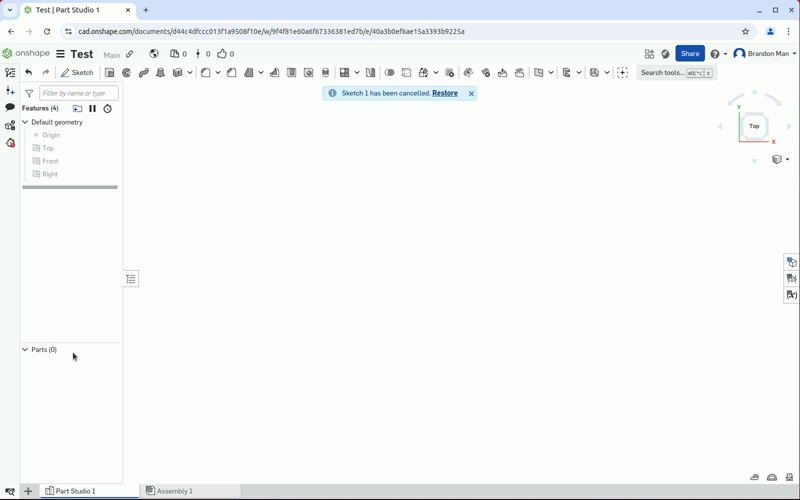
key(shift+p)
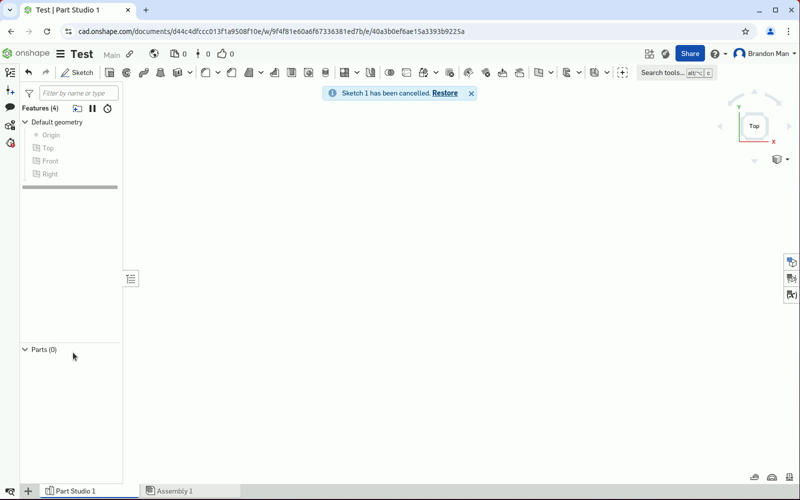
key(space)
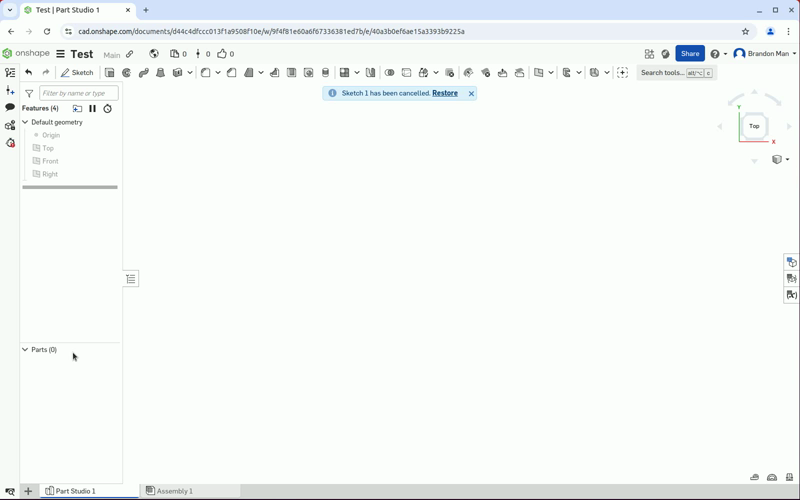
key_down(shift)
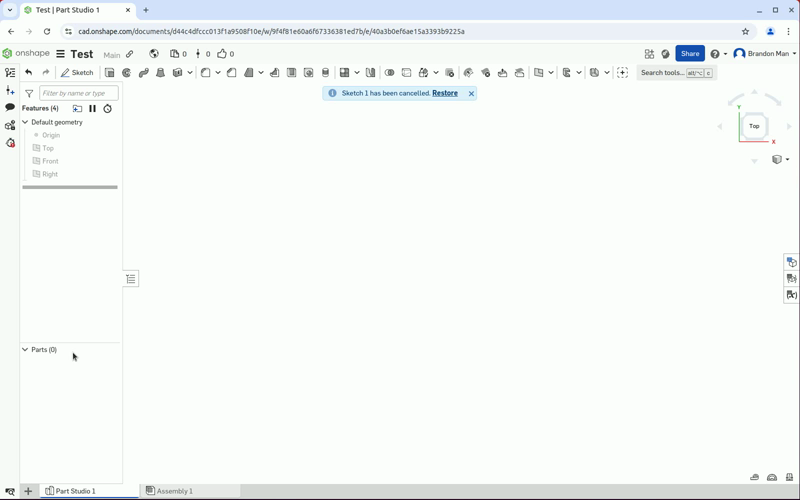
key(up)
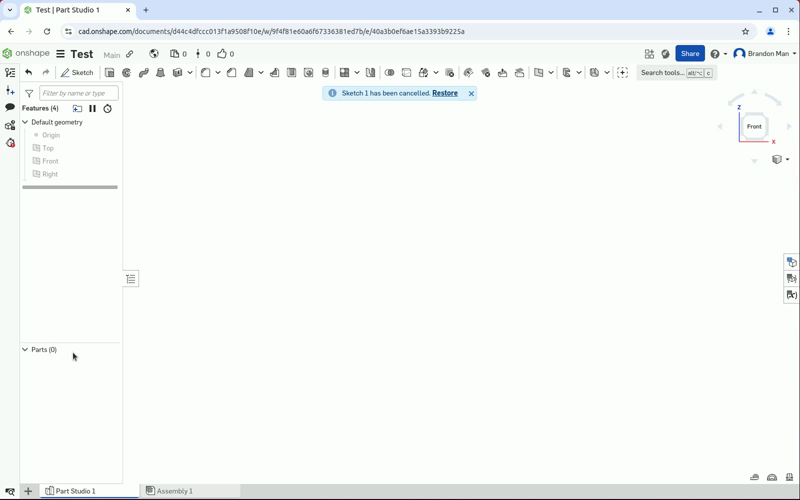
key_up(shift)
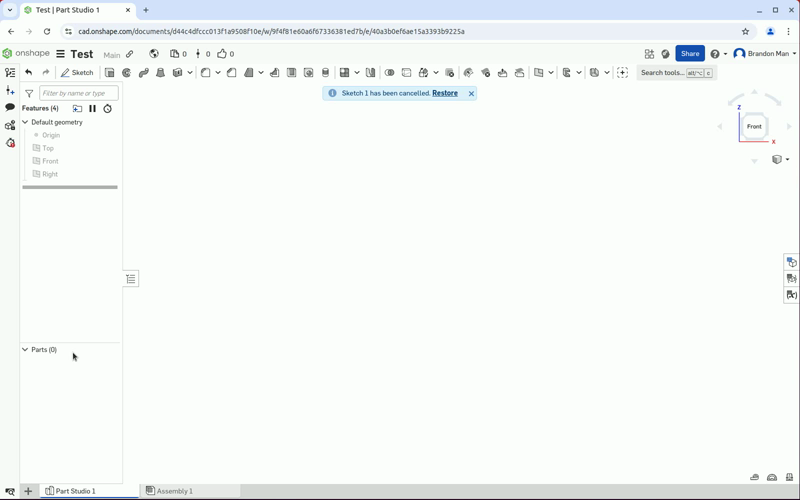
mouse_move(73, 352)
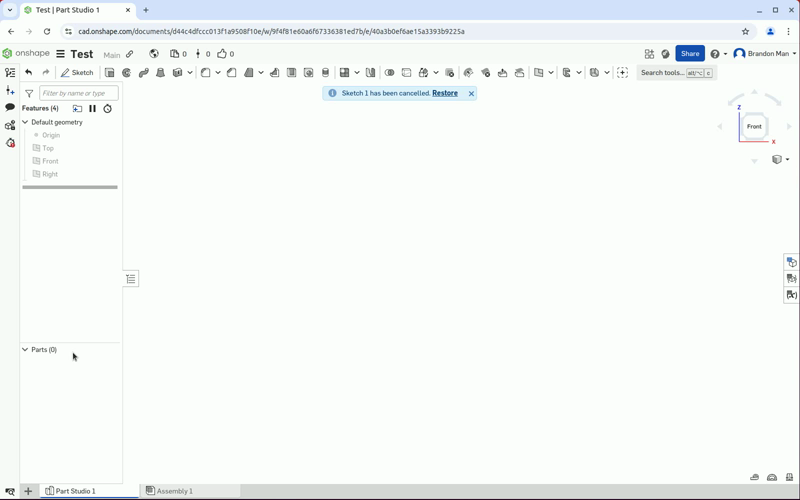
key(shift+y)
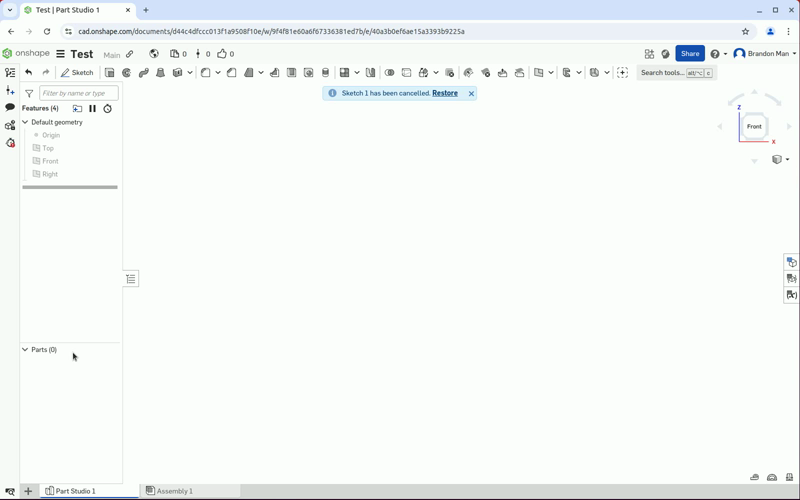
key(shift+s)
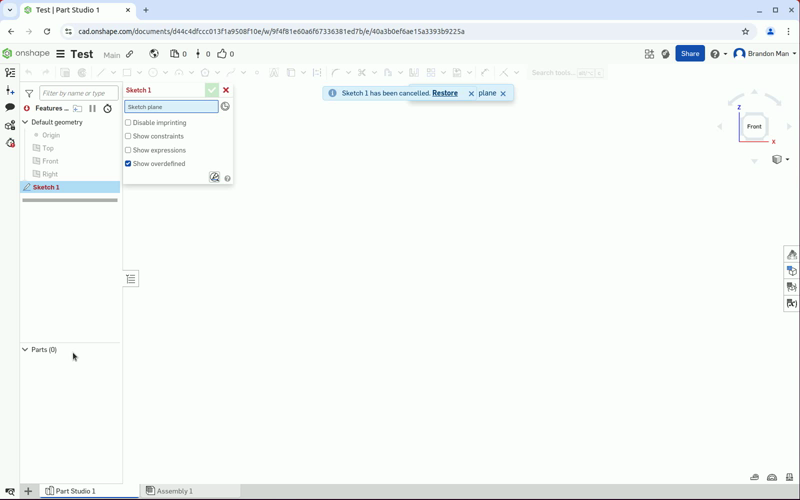
mouse_move(73, 163)
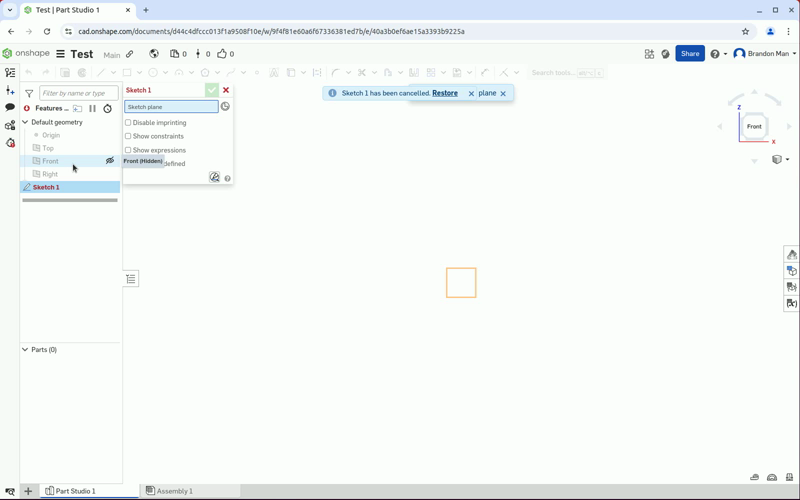
click(73, 163)
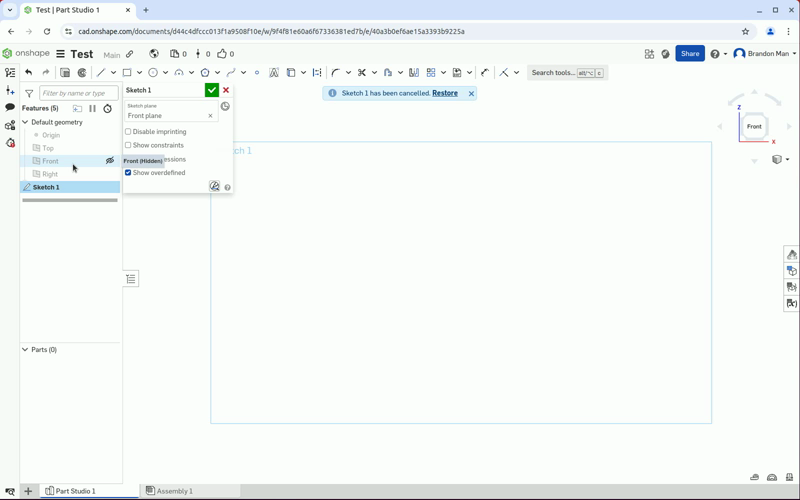
mouse_move(73, 352)
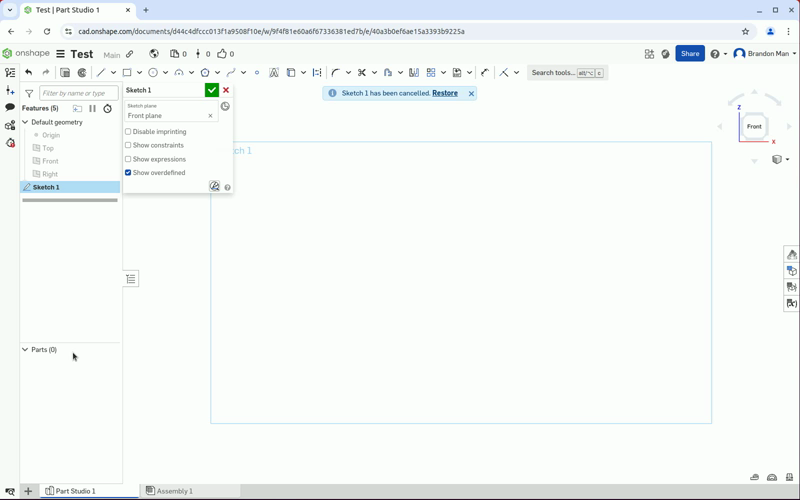
key(y)
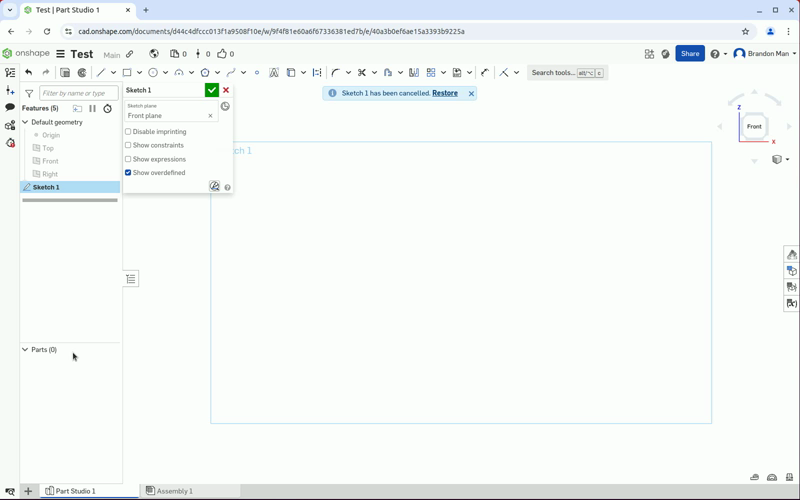
key(c)
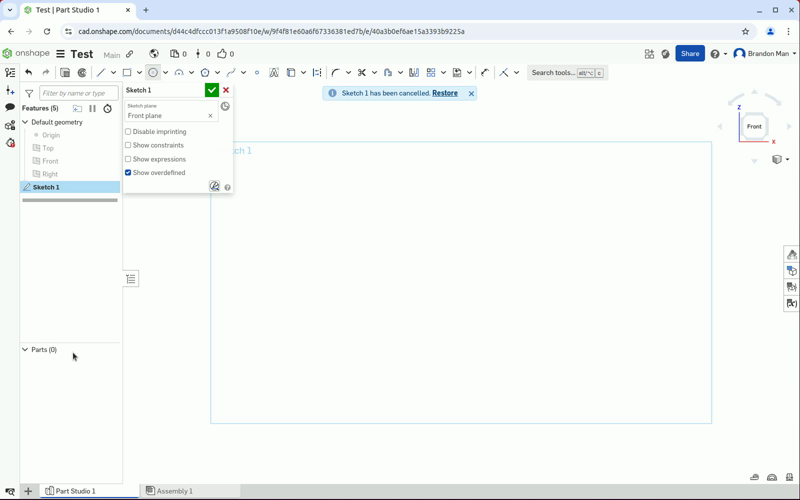
key_down(shift)
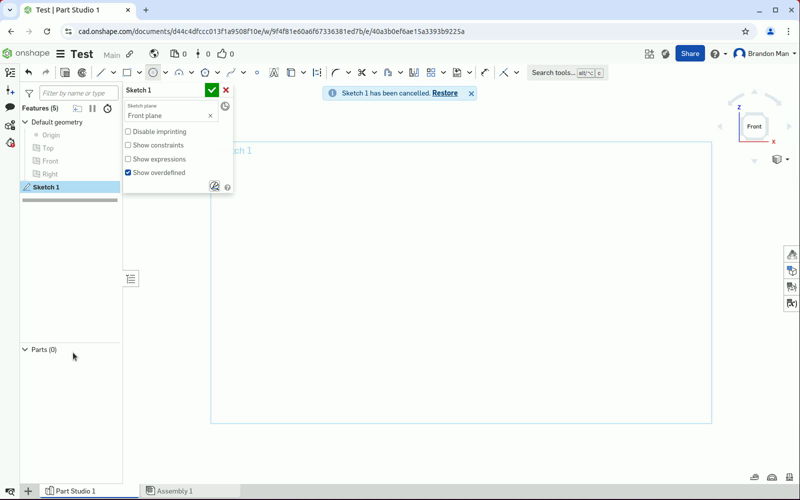
mouse_move(420, 259)
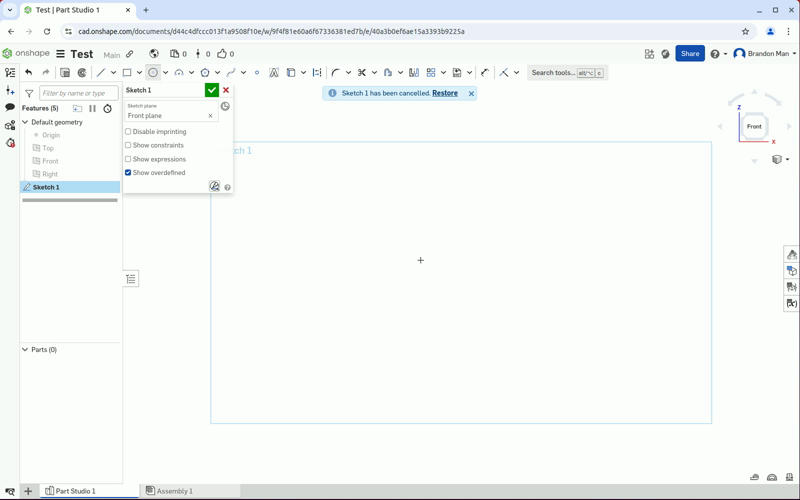
click(420, 259)
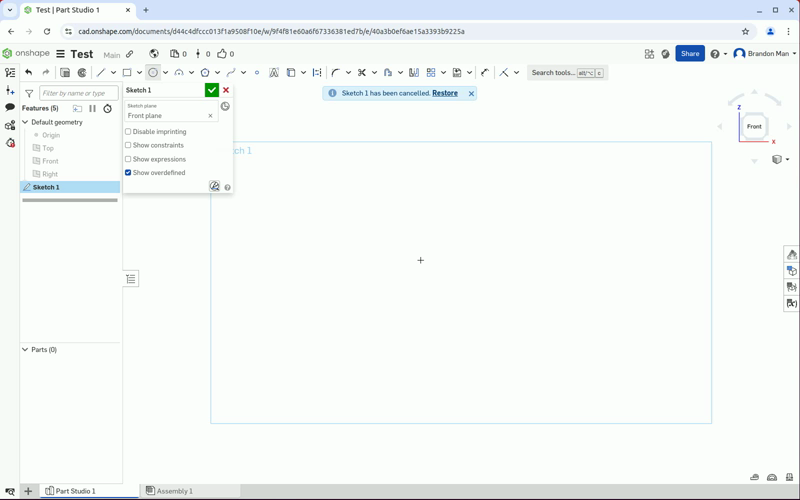
key_up(shift)
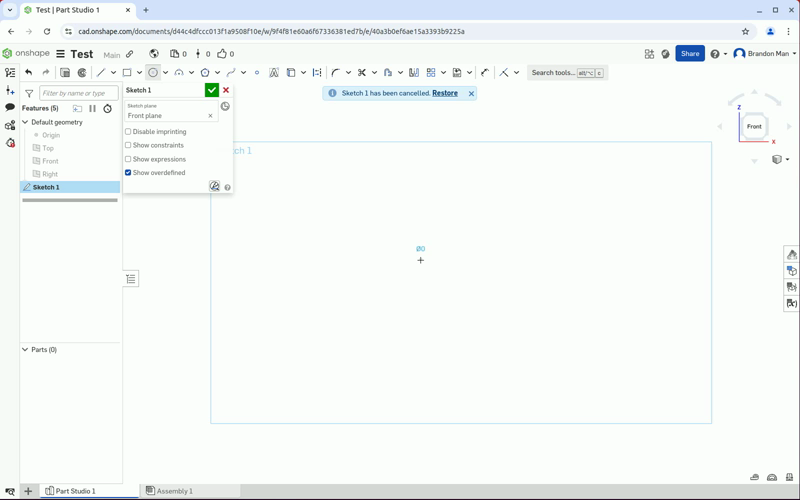
mouse_move(432, 259)
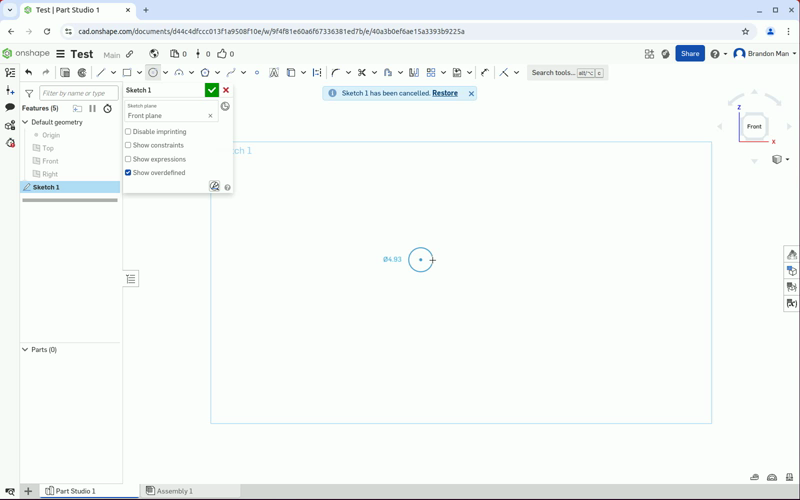
click(432, 259)
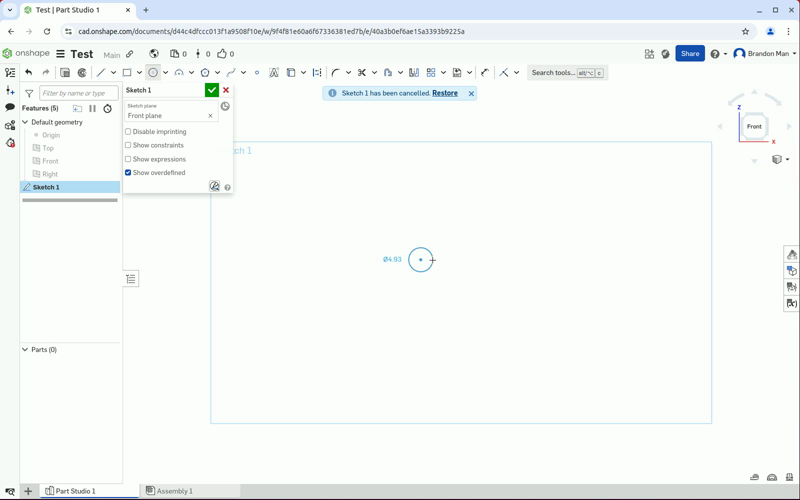
key(esc)
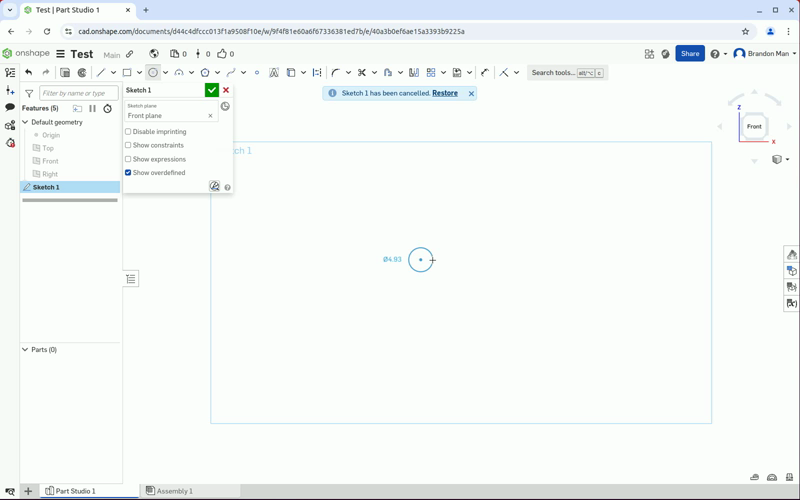
mouse_move(424, 266)
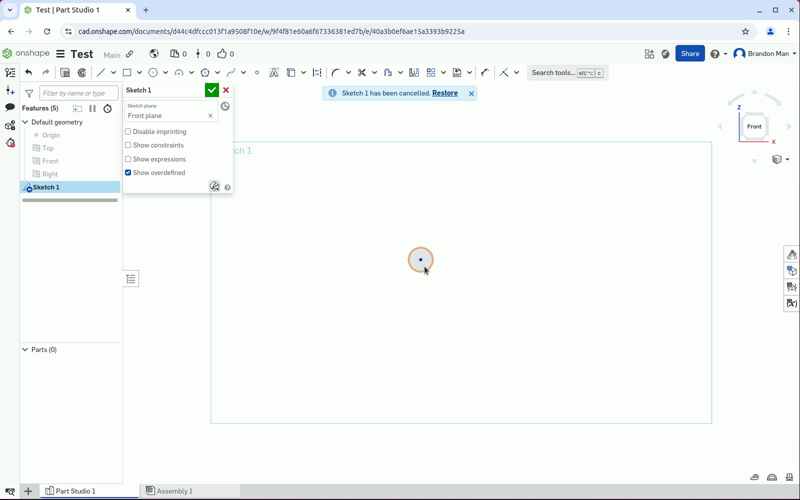
scroll(6)
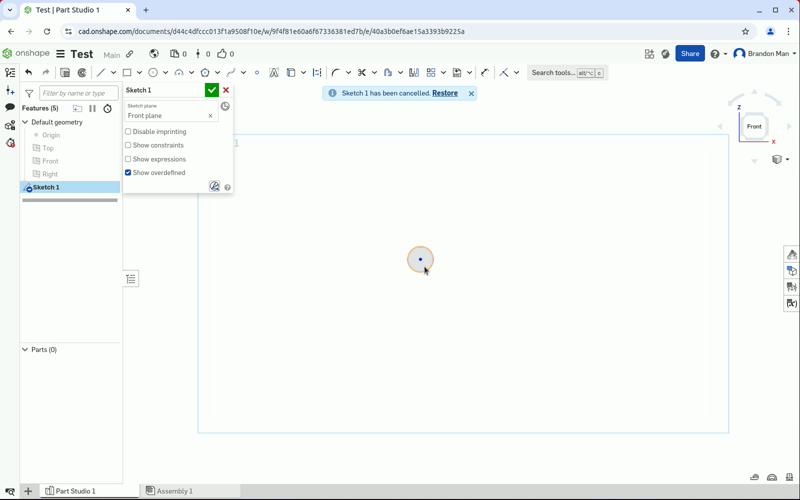
scroll(6)
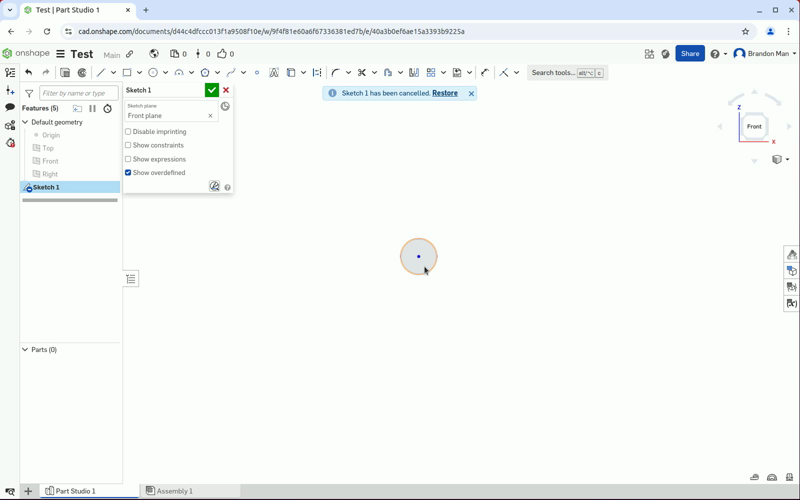
scroll(6)
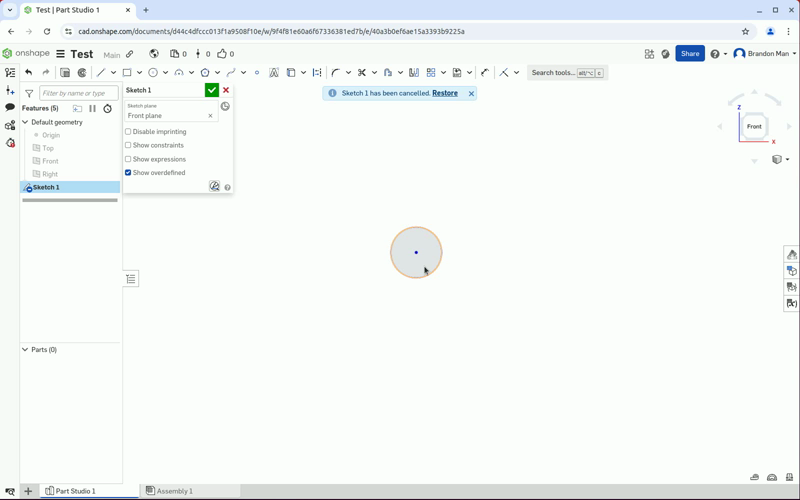
scroll(6)
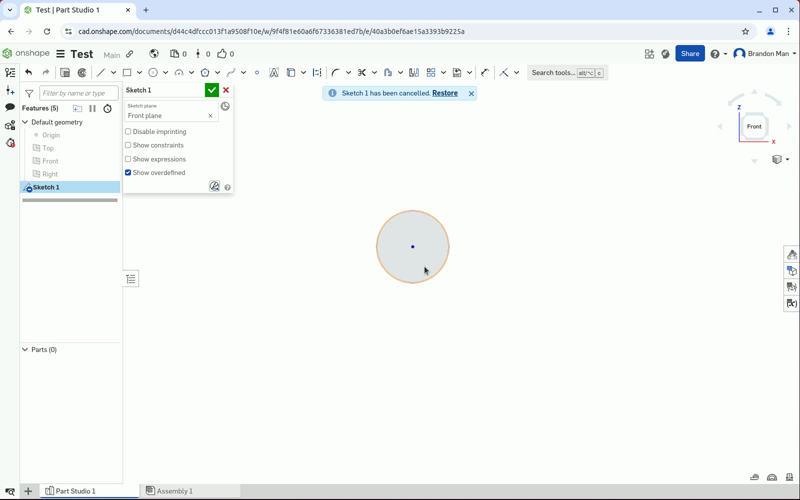
scroll(6)
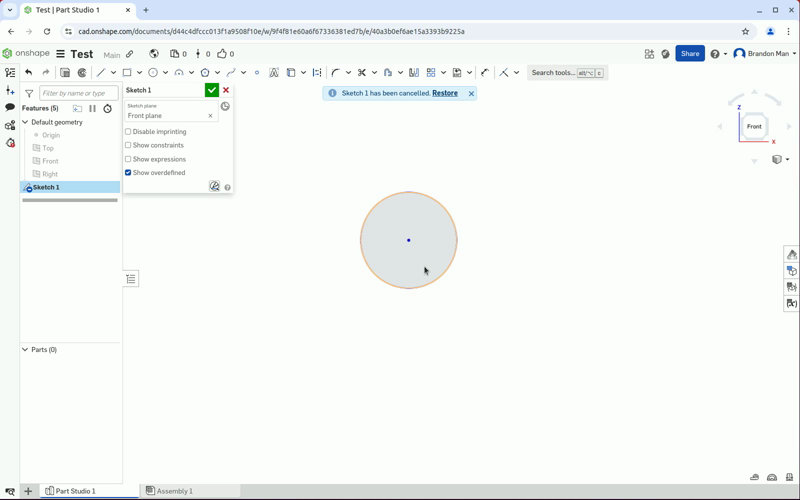
scroll(6)
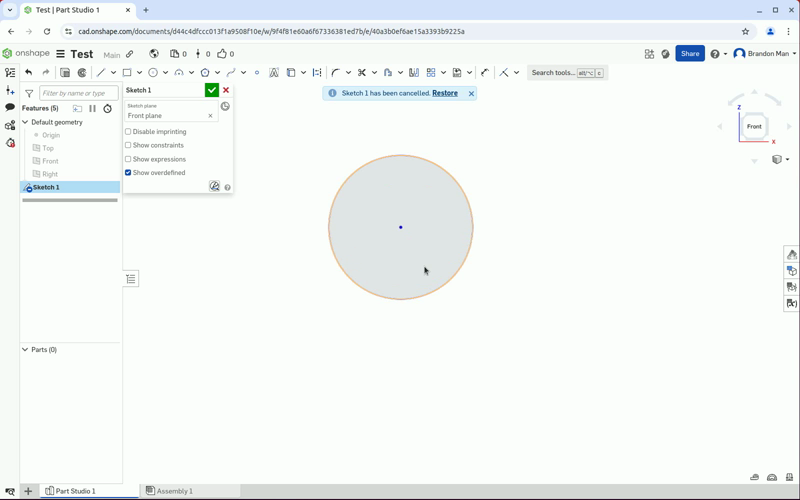
scroll(6)
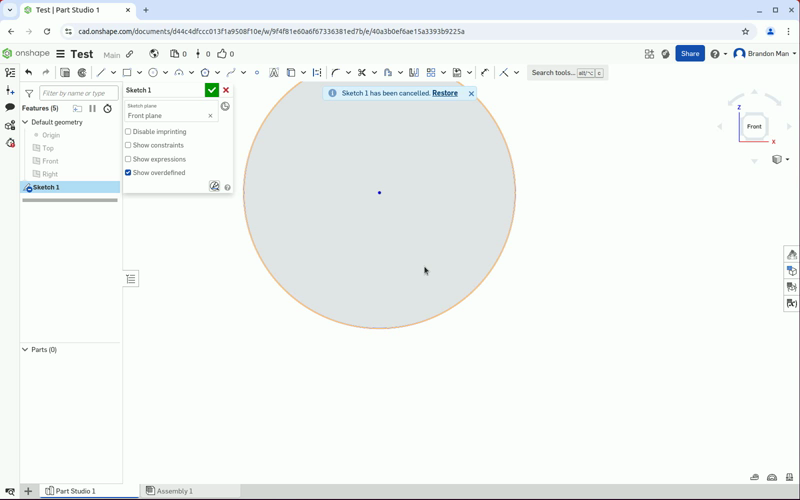
click(424, 266)
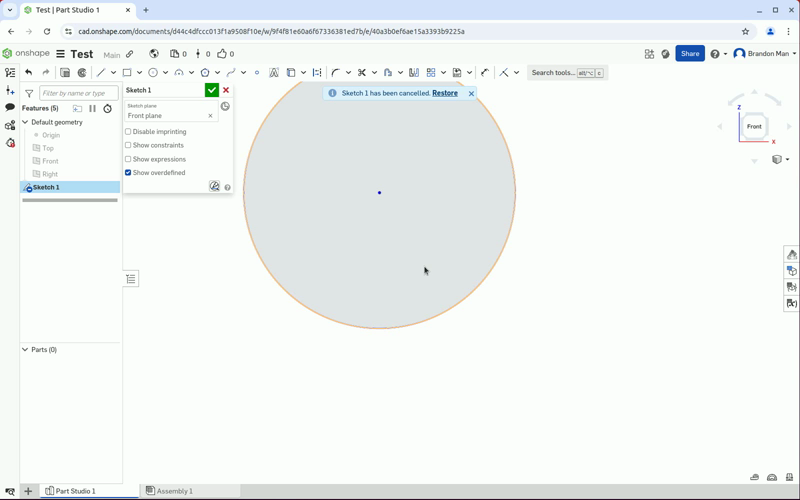
scroll(-6)
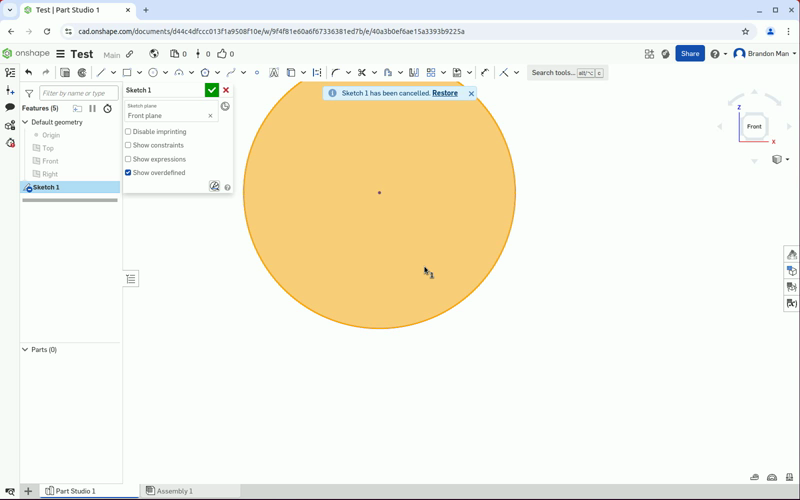
scroll(-6)
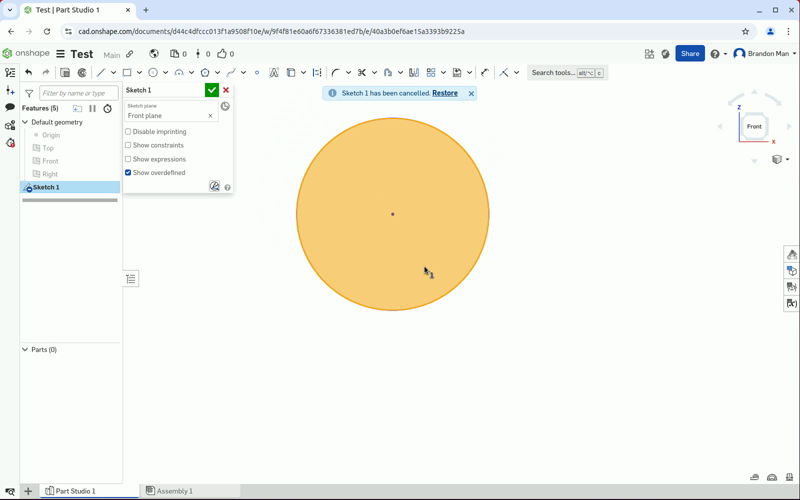
scroll(-6)
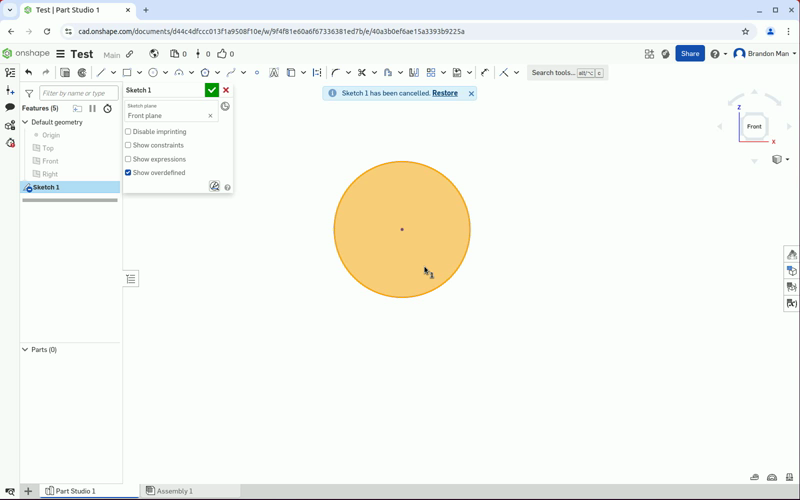
scroll(-6)
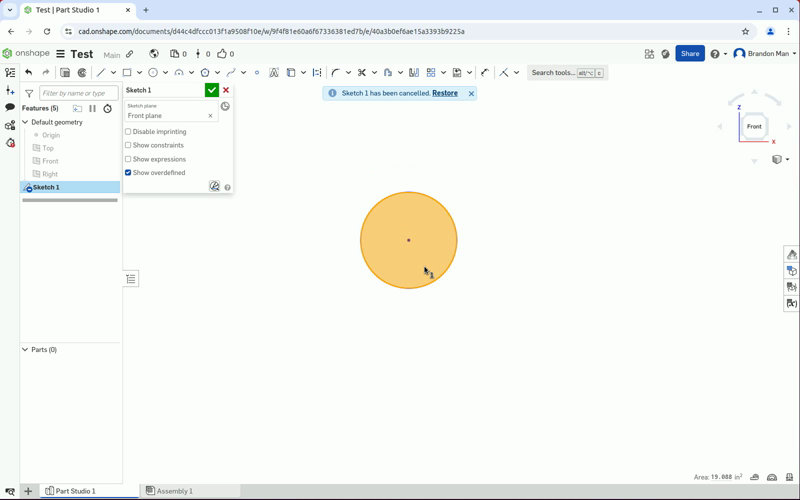
scroll(-6)
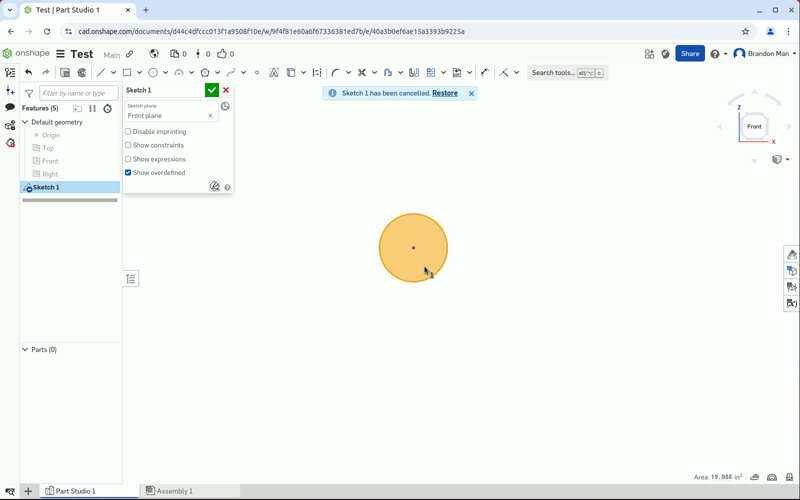
scroll(-6)
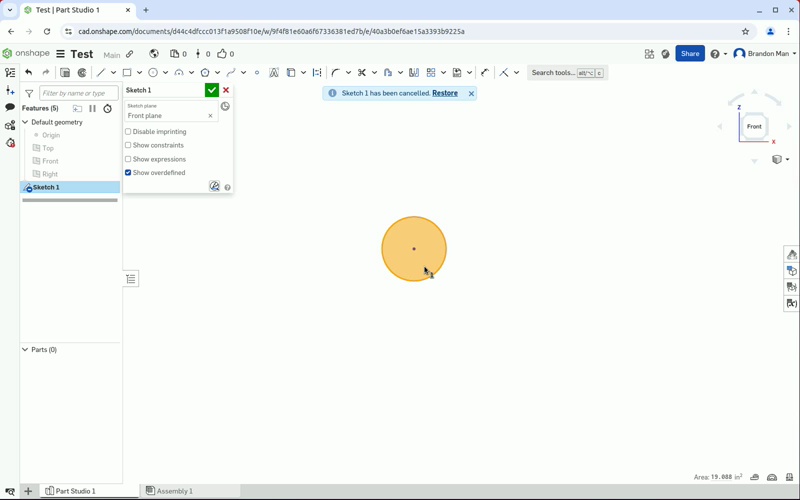
scroll(-6)
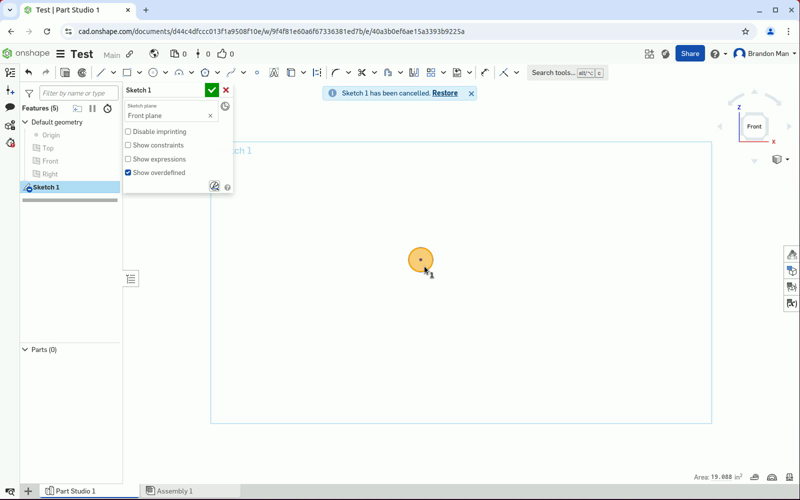
mouse_move(73, 352)
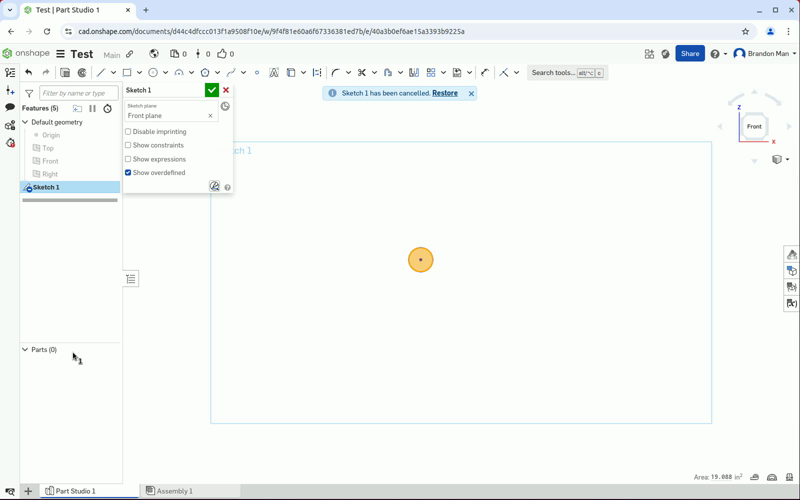
key(shift+y)
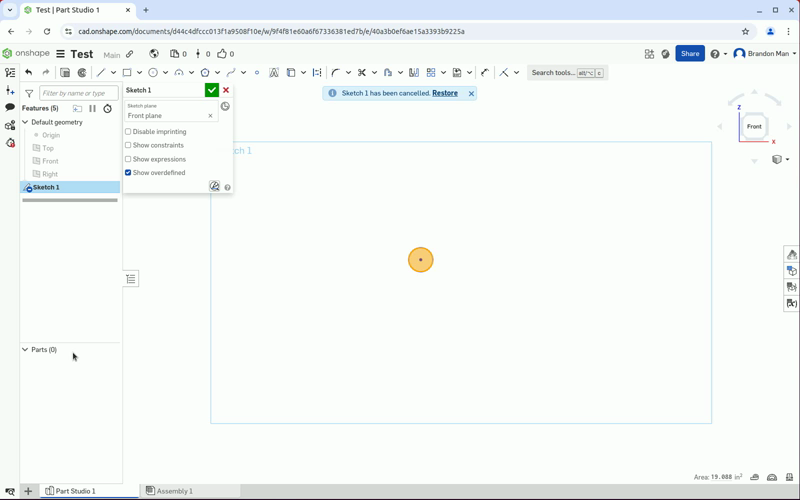
key(shift+e)
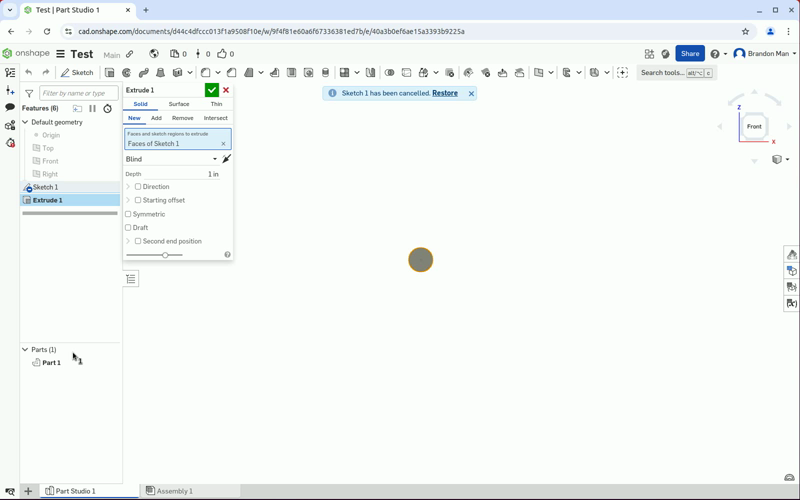
mouse_move(143, 106)
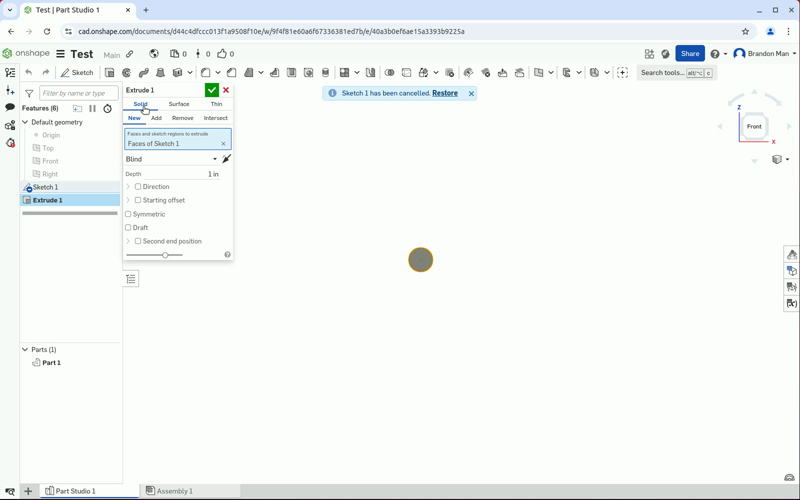
click(143, 106)
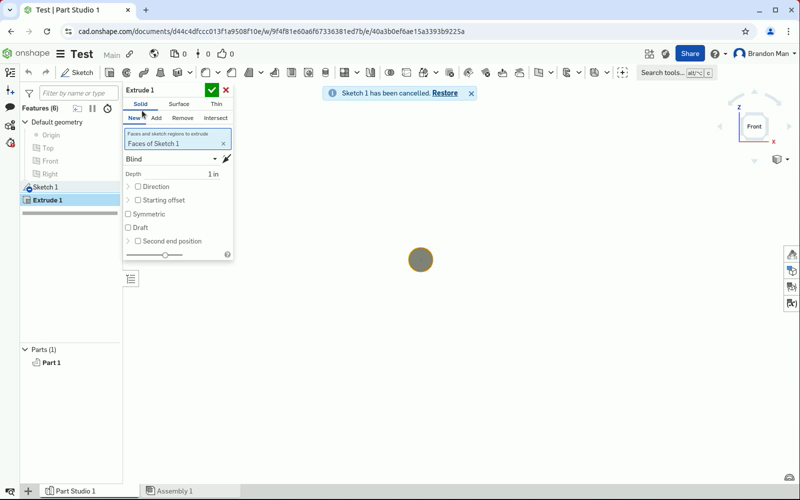
mouse_move(137, 120)
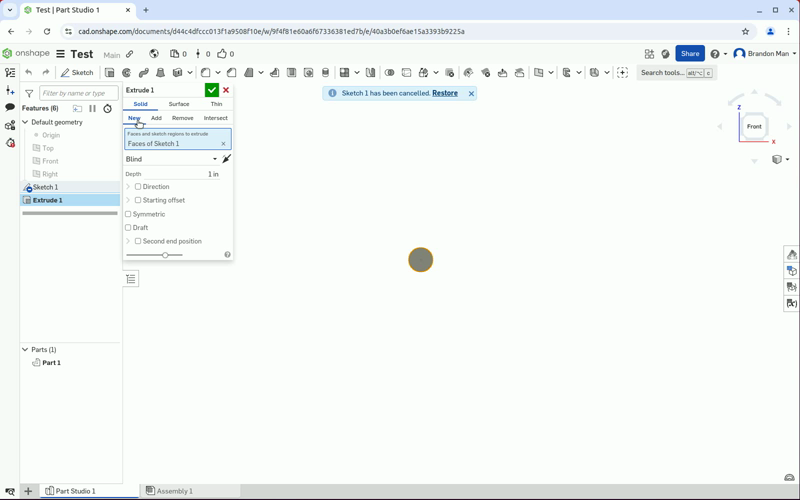
click(137, 120)
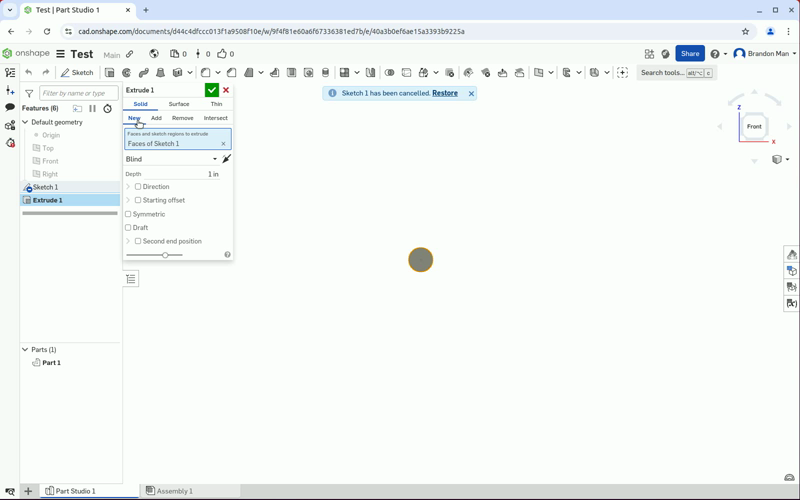
key(tab, 4)
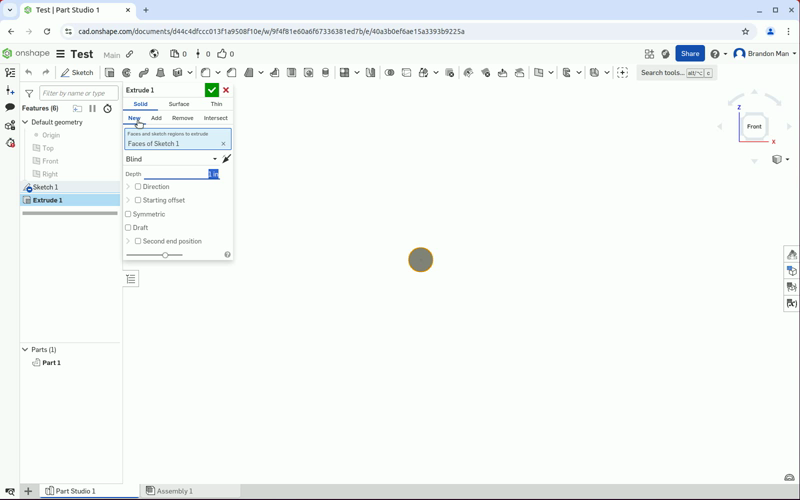
text(46.216)
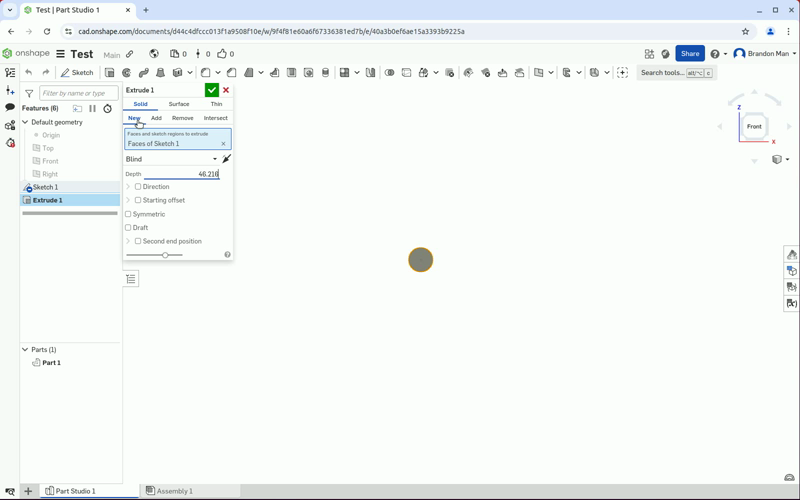
key(tab, 3)
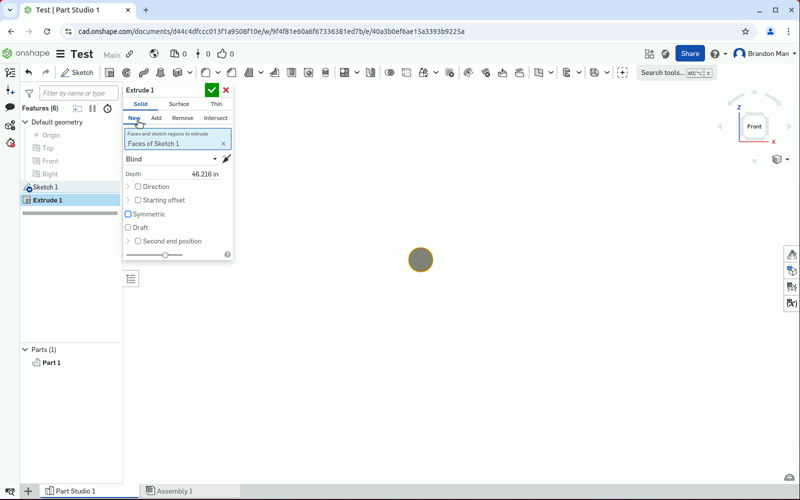
key(space)
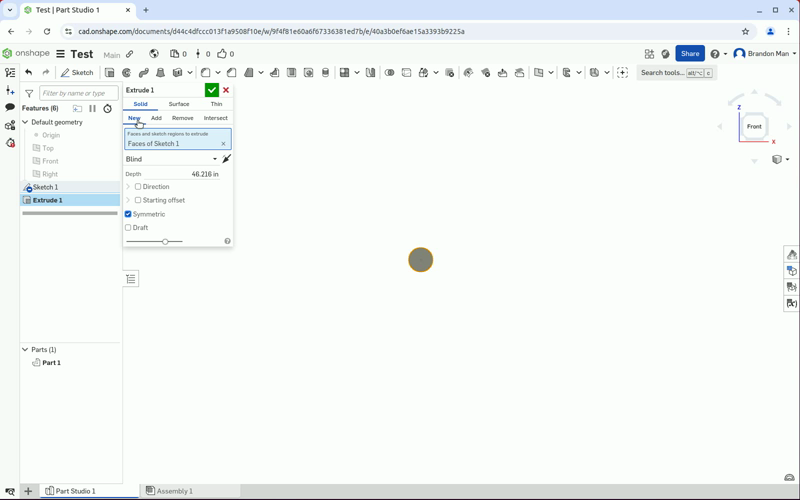
key(enter)
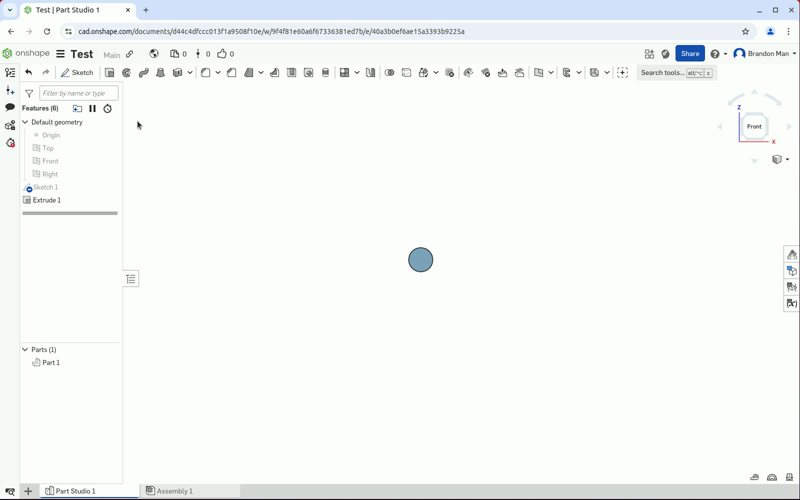
key(shift+h)
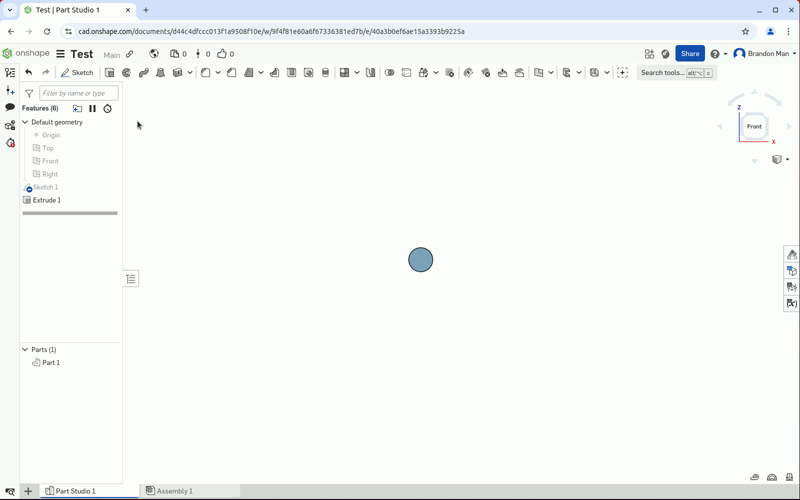
key(shift+h)
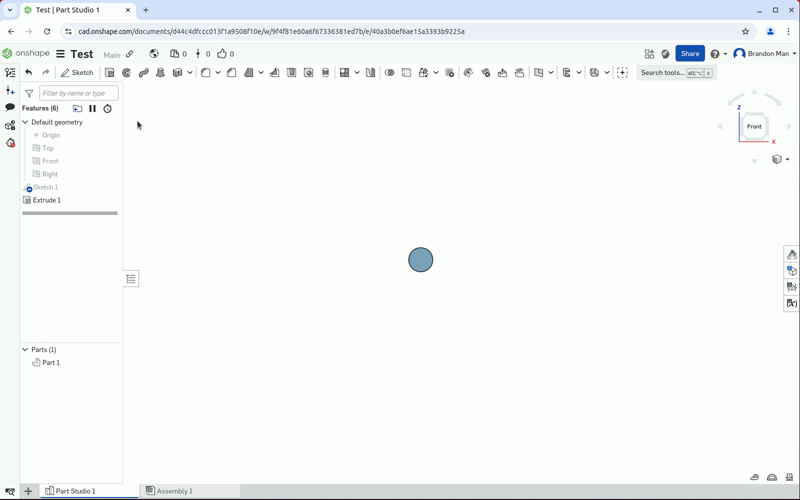
mouse_move(73, 189)
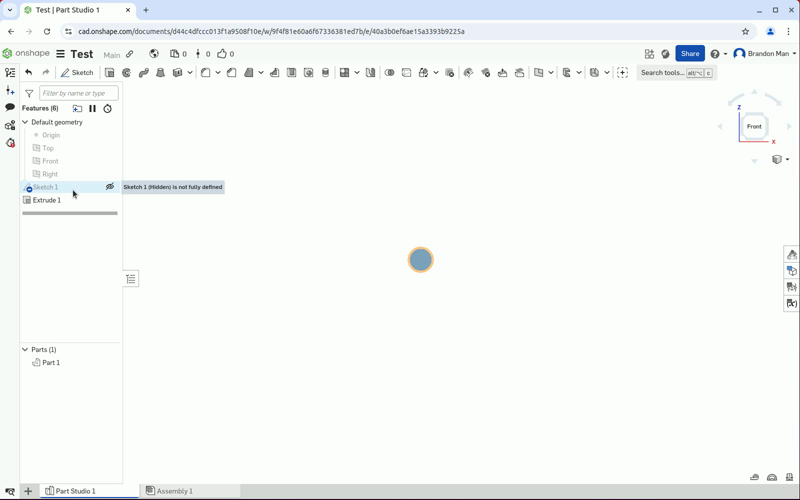
click(73, 189)
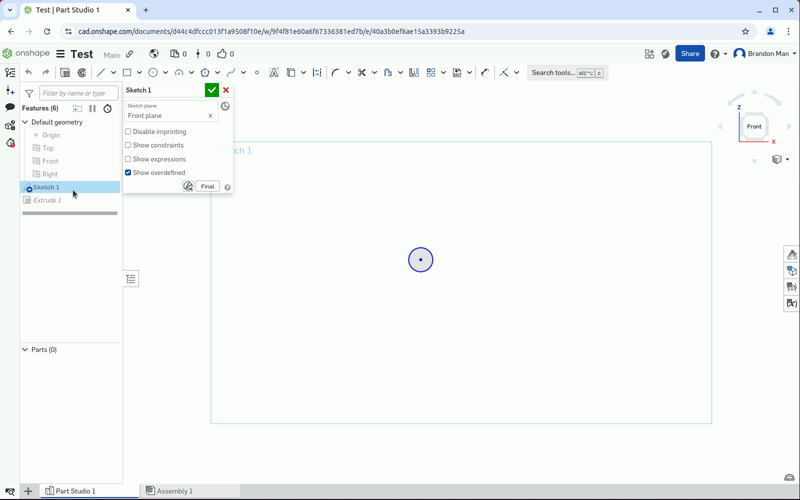
mouse_move(229, 92)
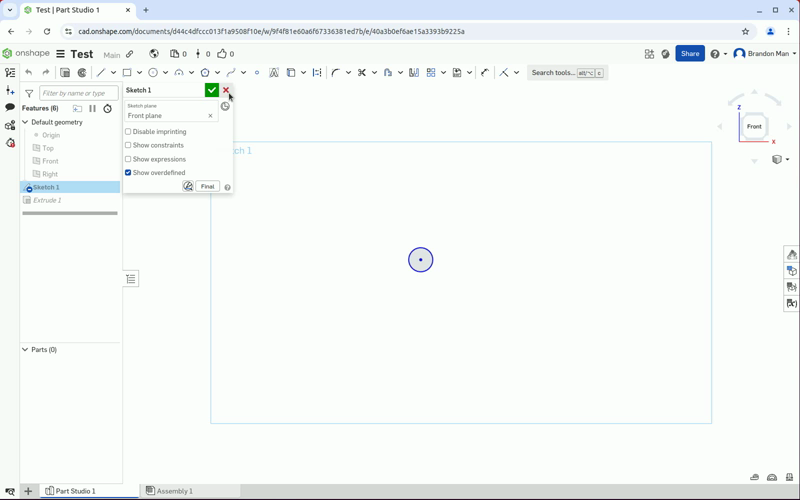
click(229, 92)
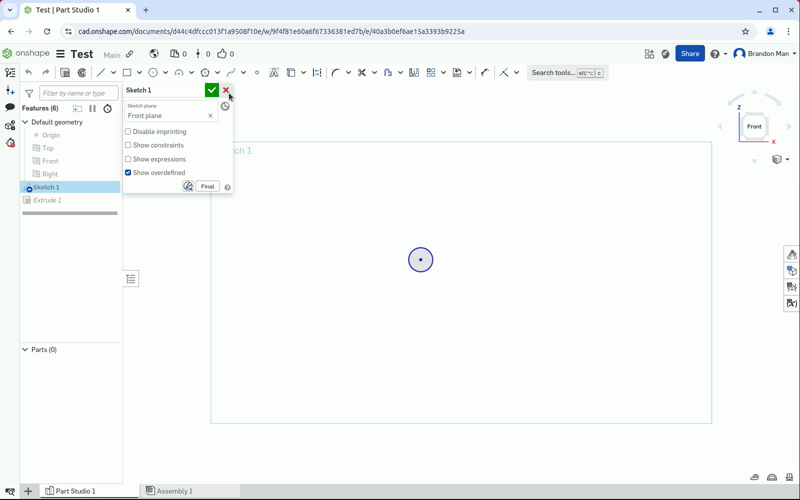
key(shift+s)
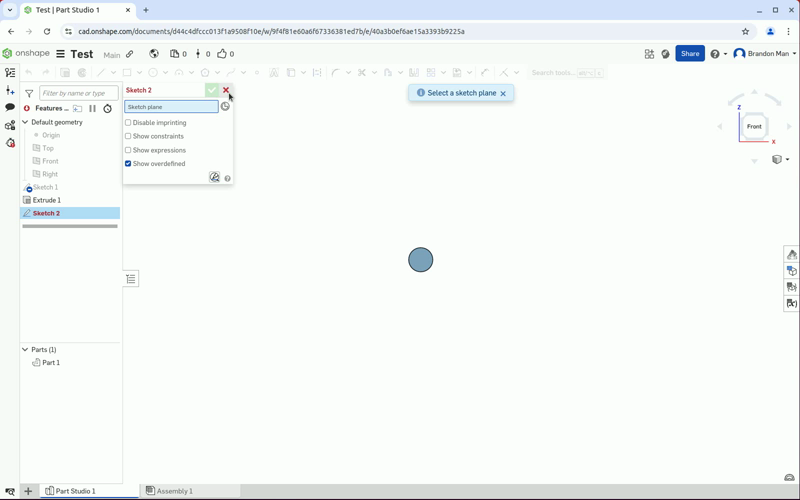
mouse_move(73, 163)
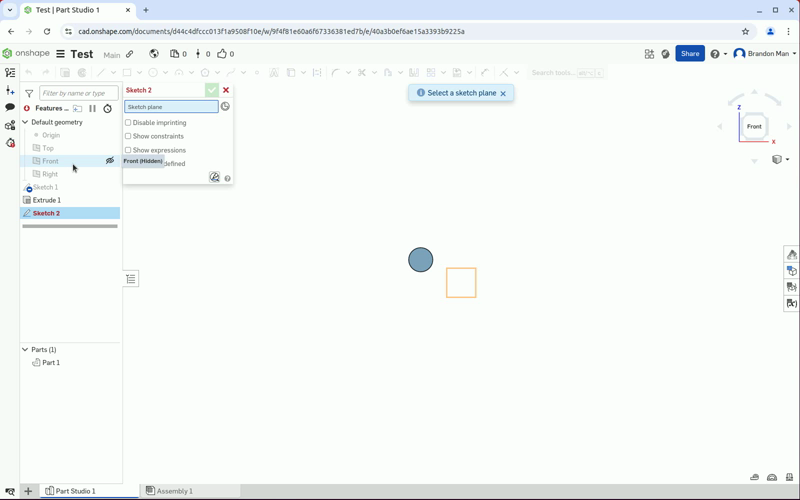
click(73, 163)
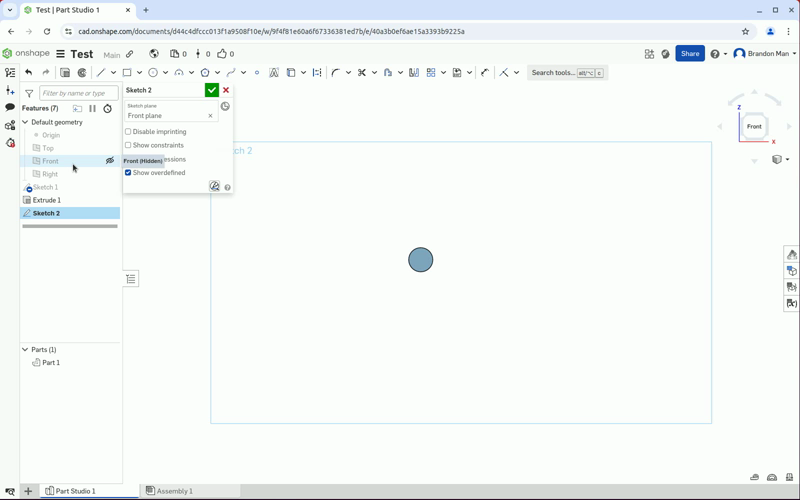
mouse_move(73, 352)
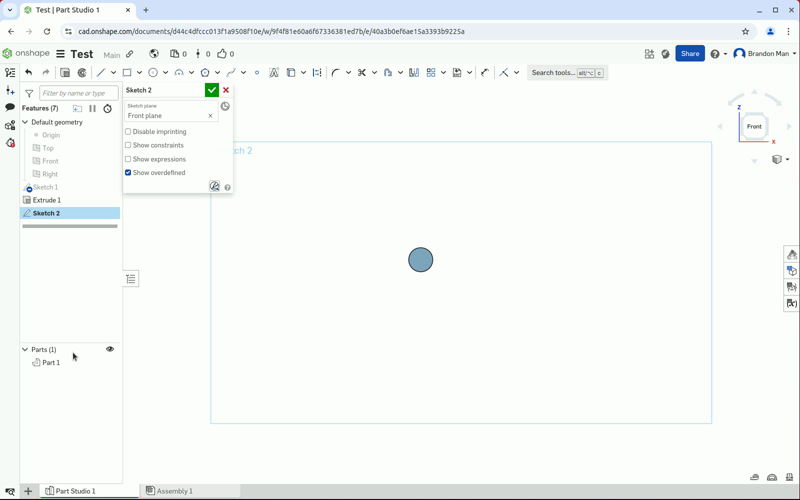
key(y)
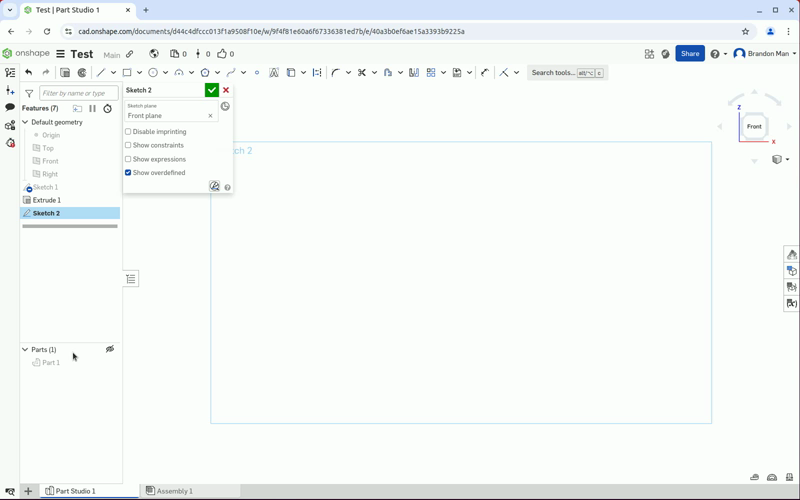
key(c)
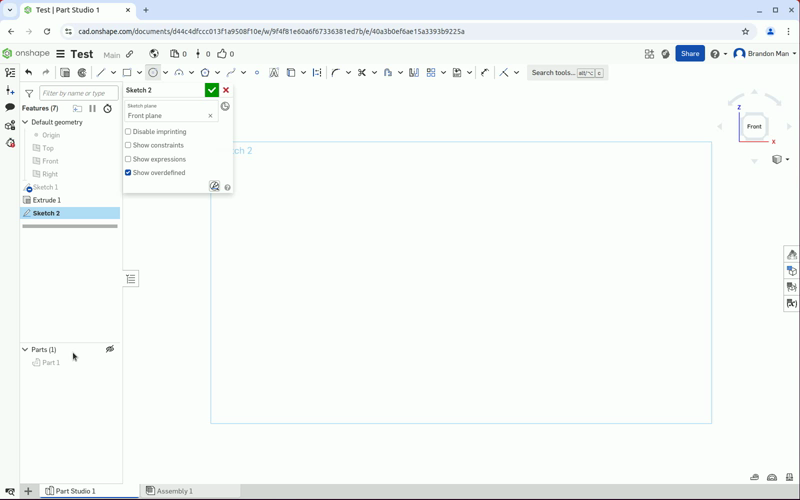
key_down(shift)
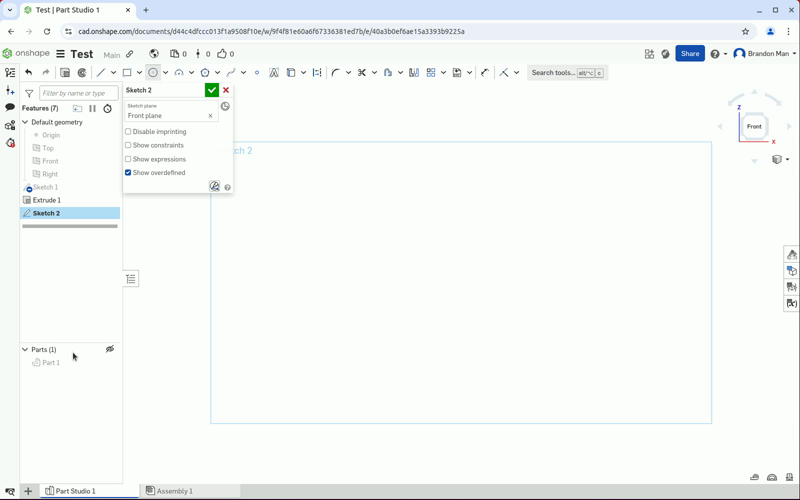
mouse_move(420, 259)
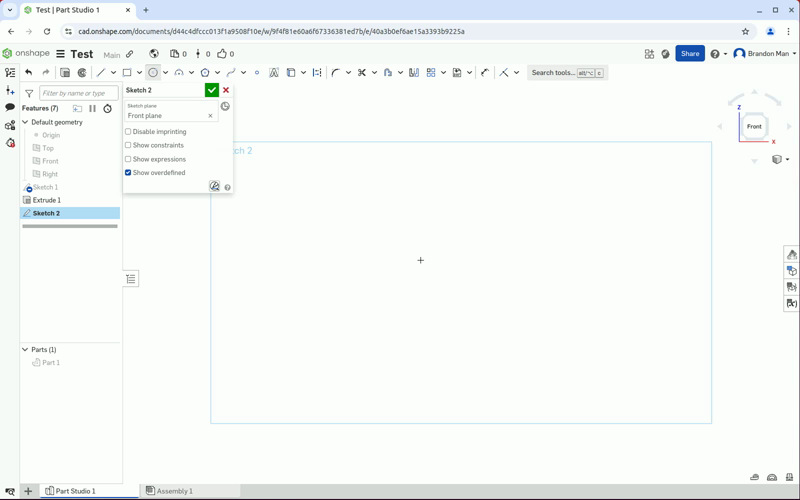
click(420, 259)
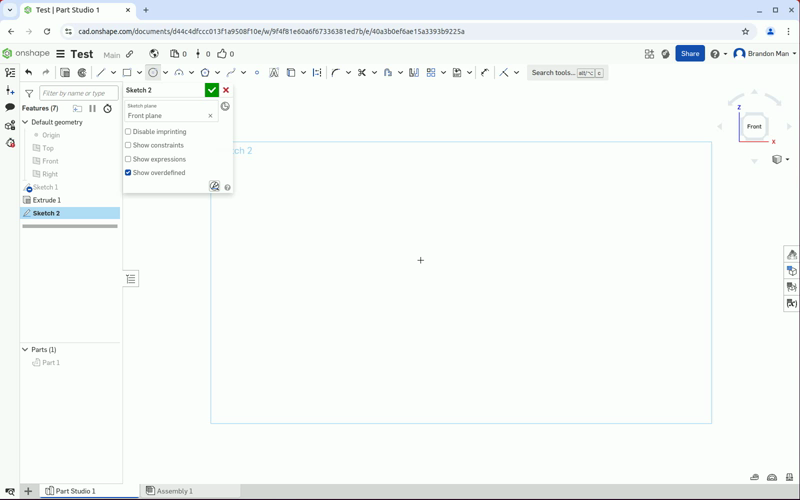
key_up(shift)
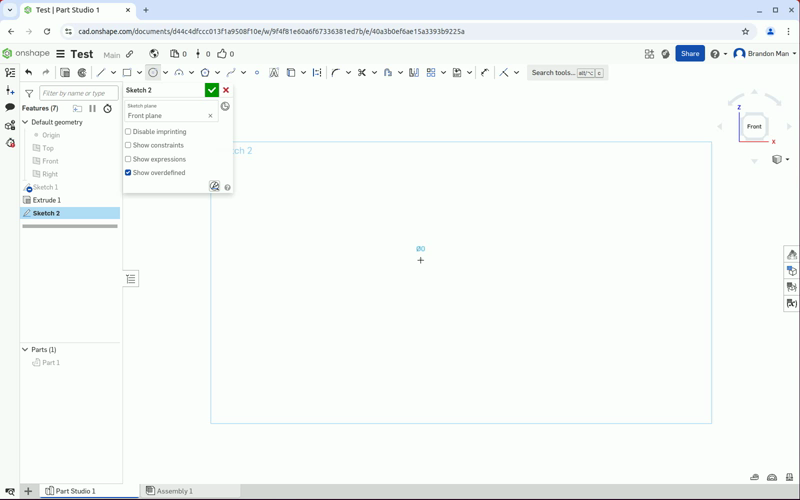
mouse_move(430, 259)
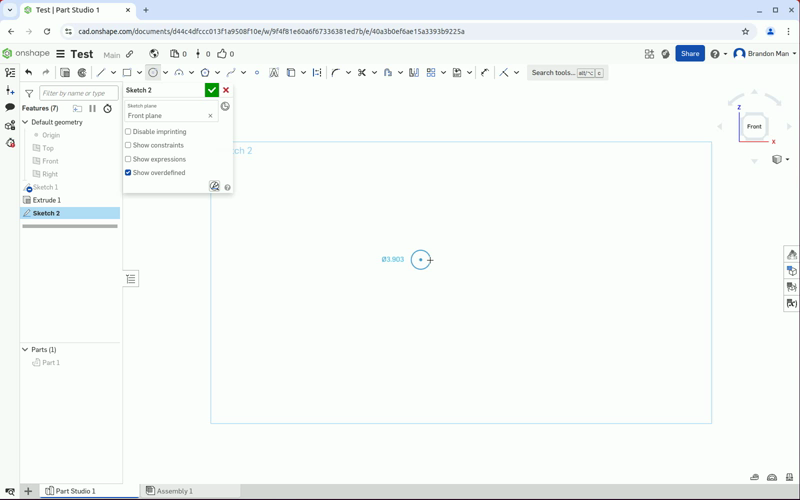
click(430, 259)
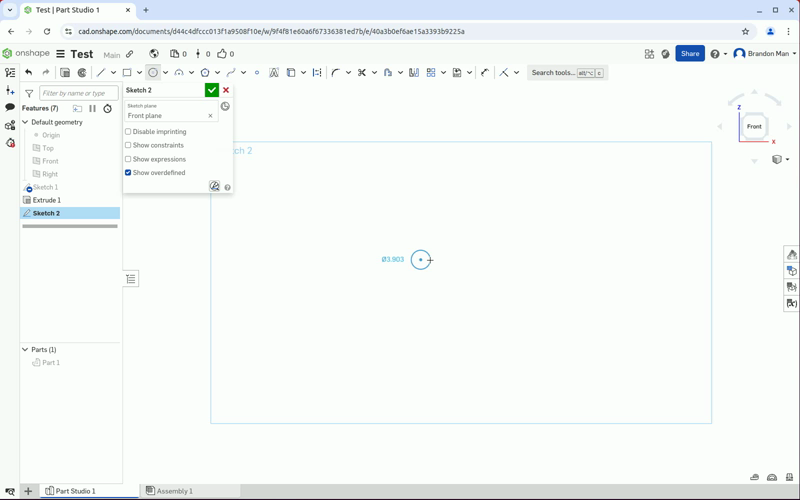
key(esc)
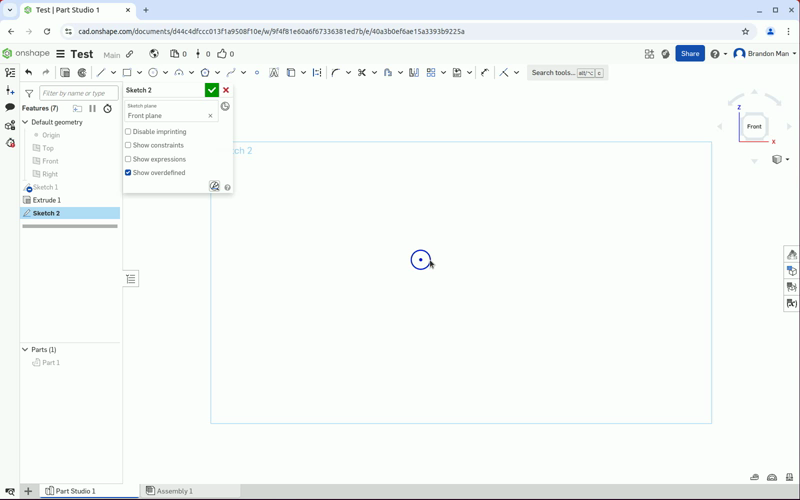
mouse_move(425, 257)
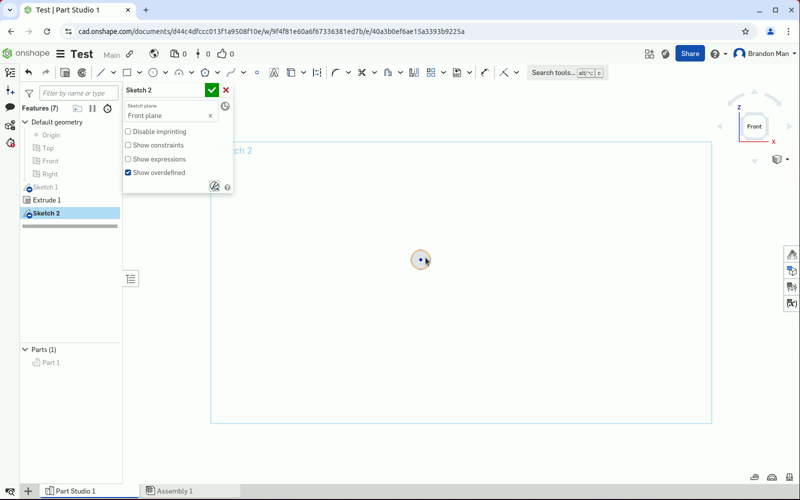
scroll(6)
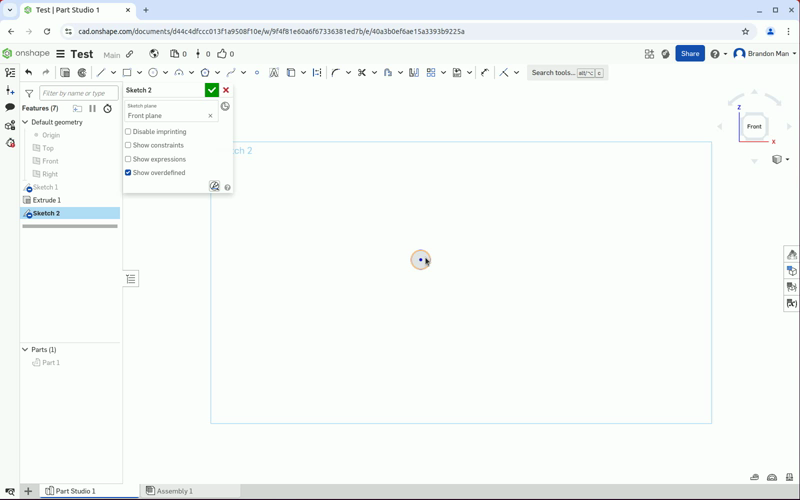
scroll(6)
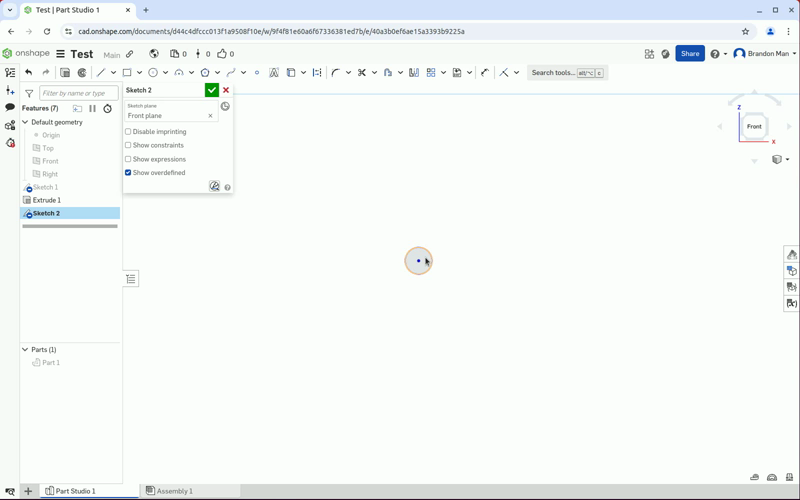
scroll(6)
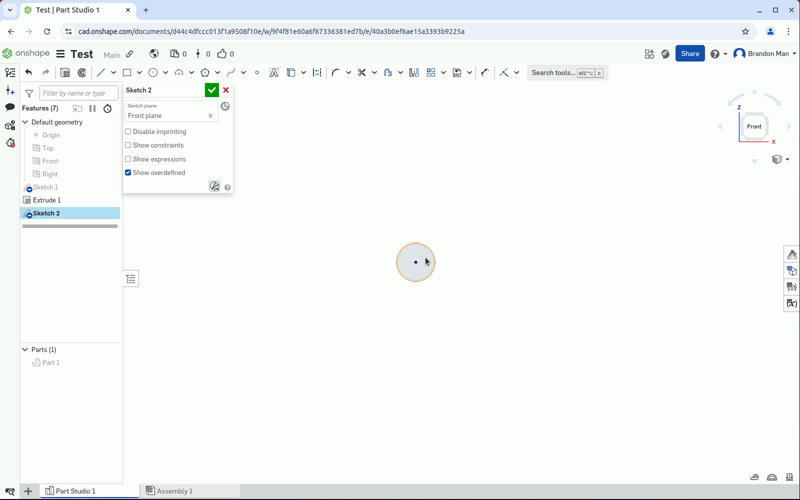
scroll(6)
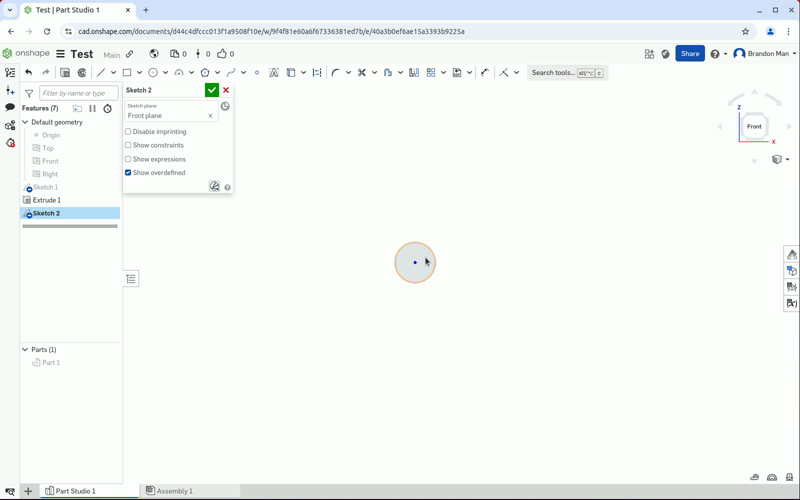
scroll(6)
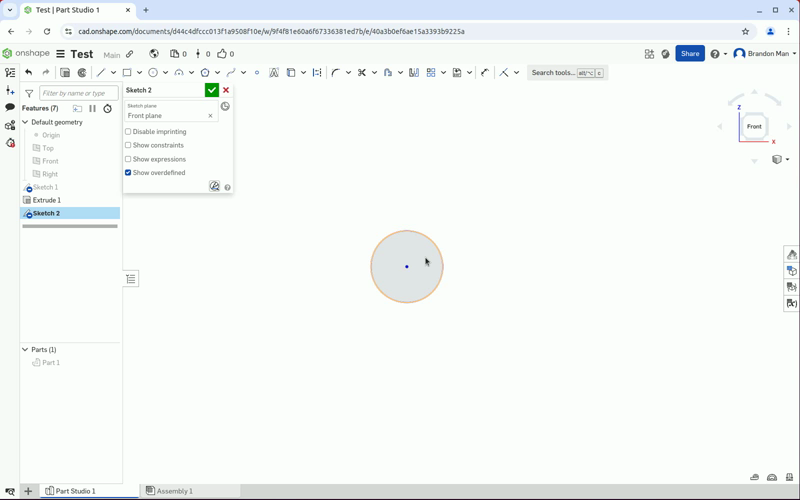
scroll(6)
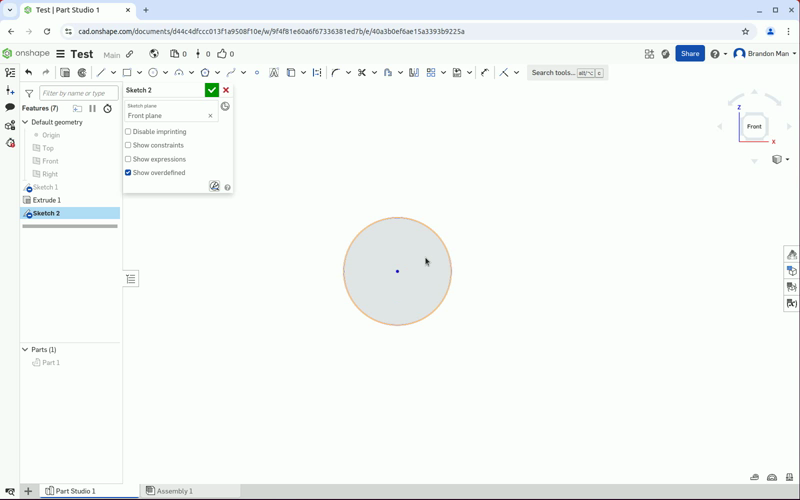
scroll(6)
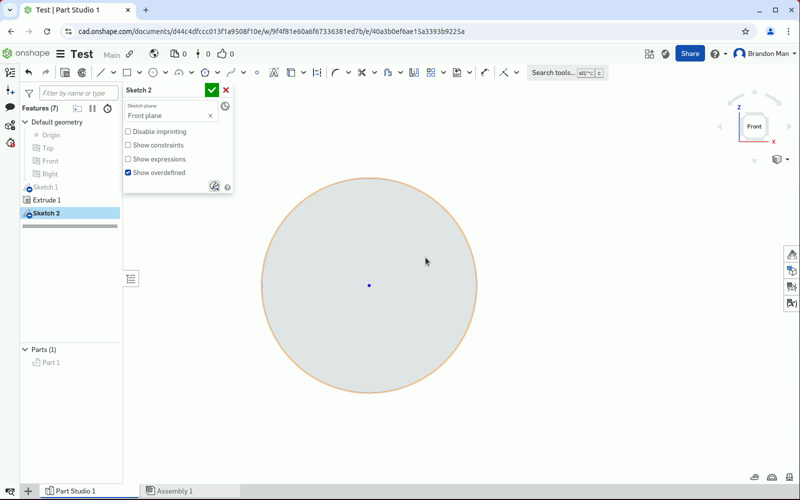
click(425, 257)
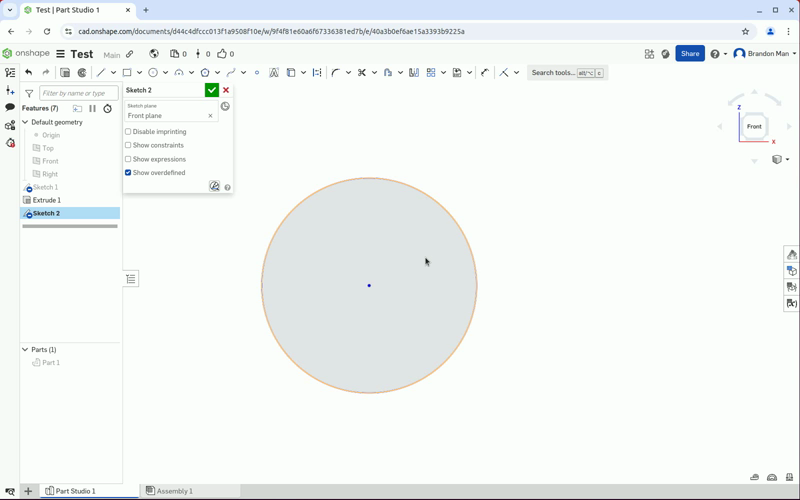
scroll(-6)
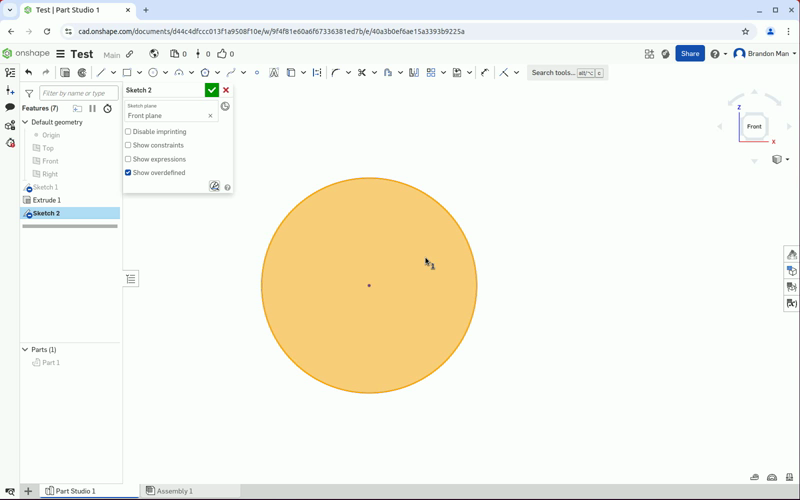
scroll(-6)
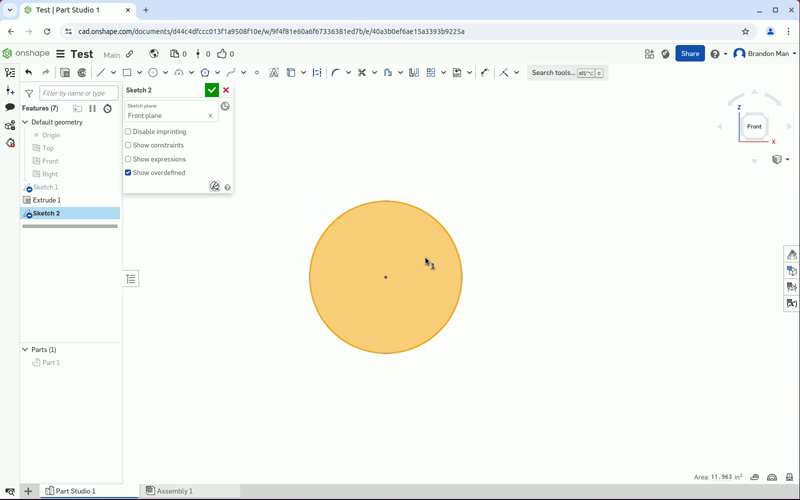
scroll(-6)
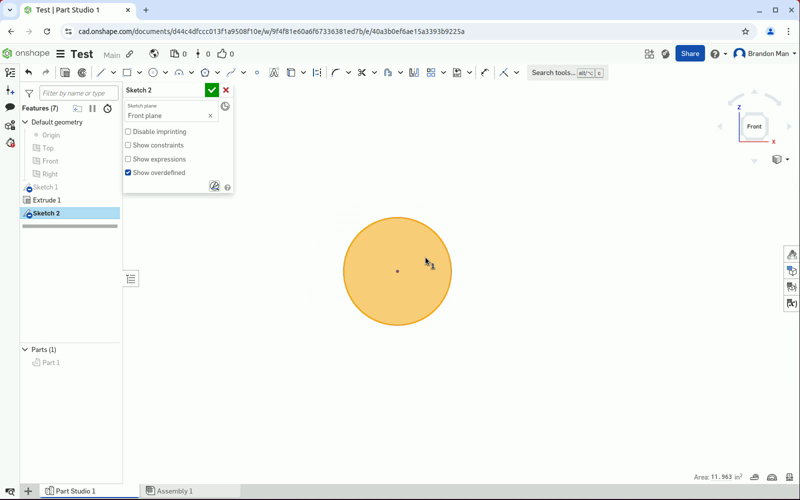
scroll(-6)
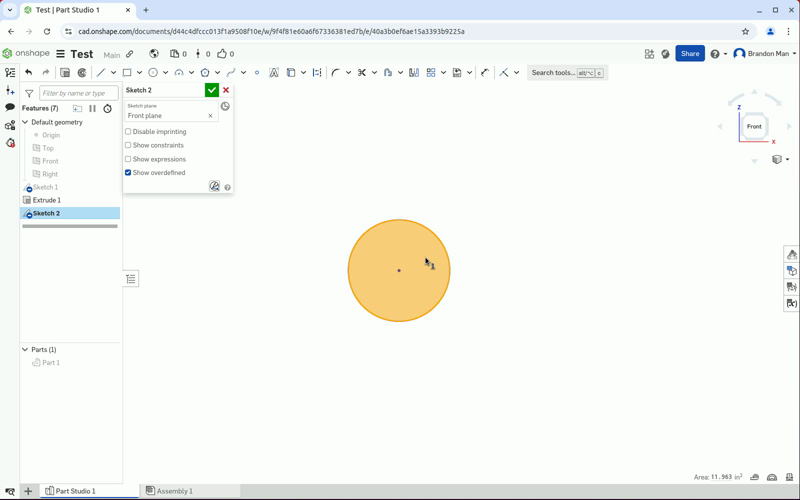
scroll(-6)
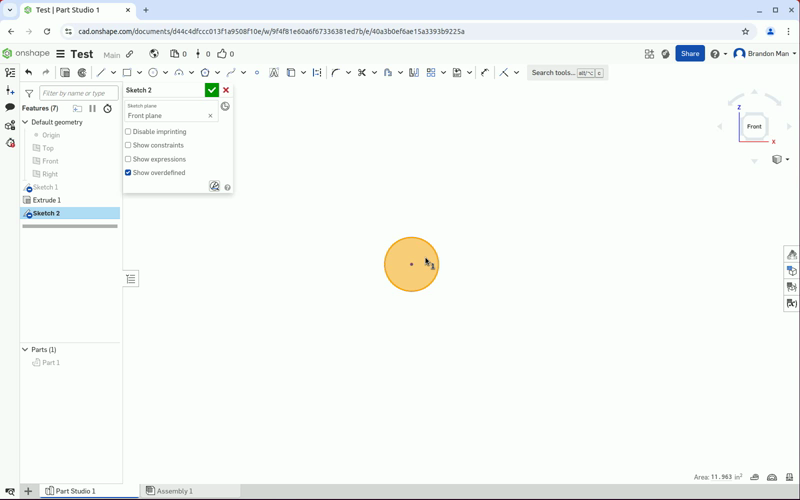
scroll(-6)
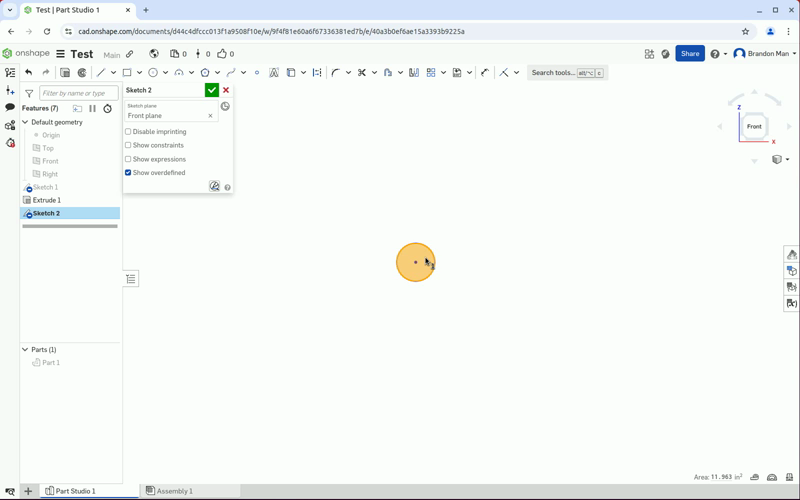
scroll(-6)
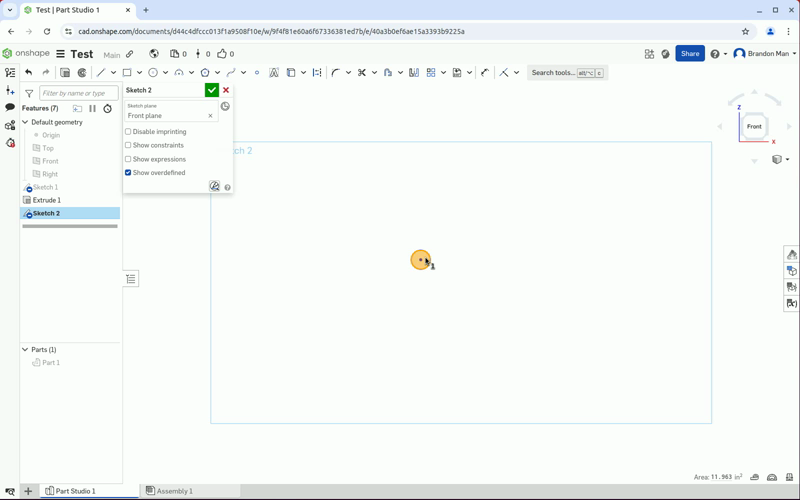
mouse_move(73, 352)
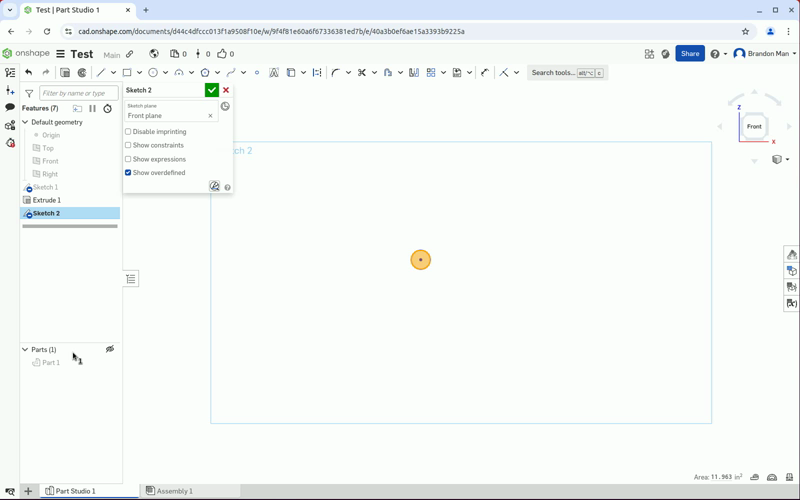
key(shift+y)
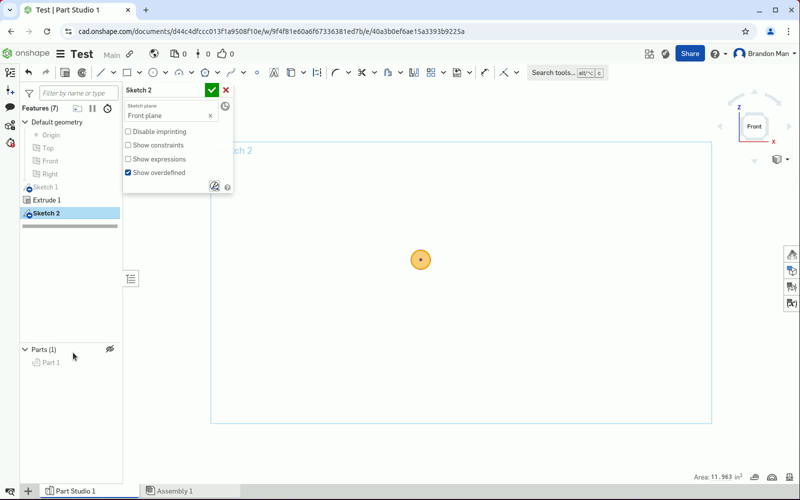
key(shift+e)
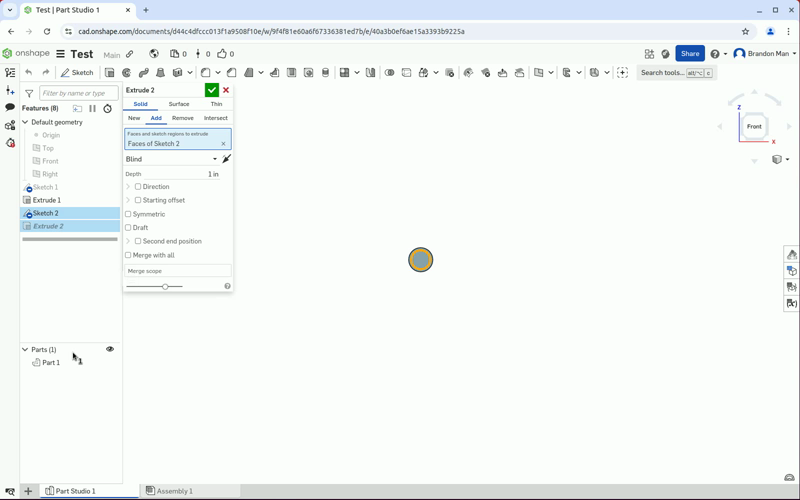
mouse_move(143, 106)
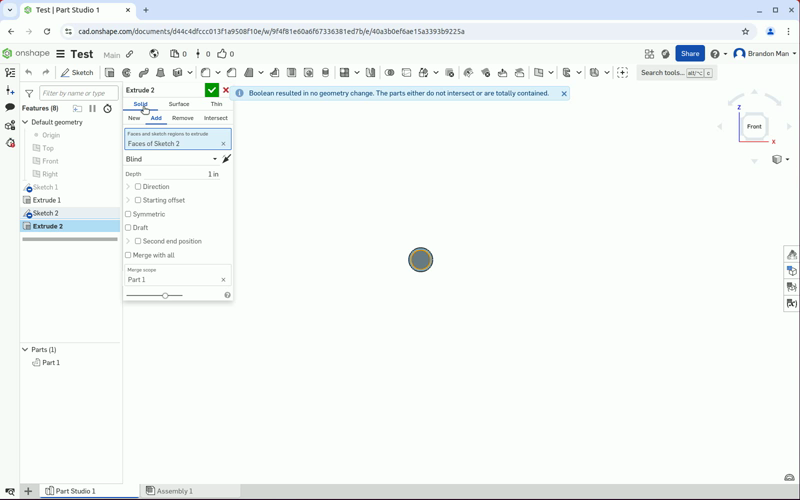
click(143, 106)
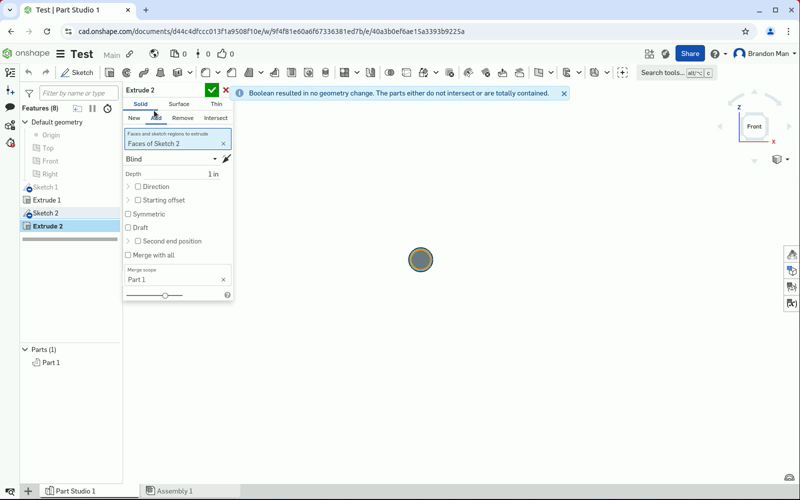
mouse_move(186, 120)
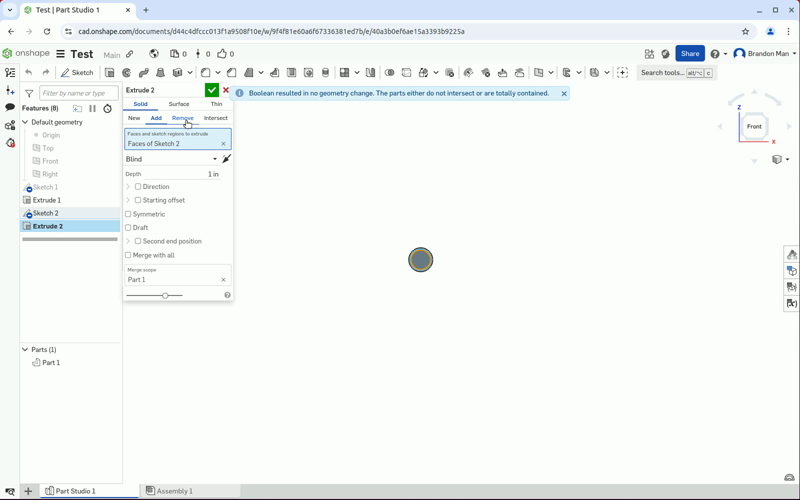
click(186, 120)
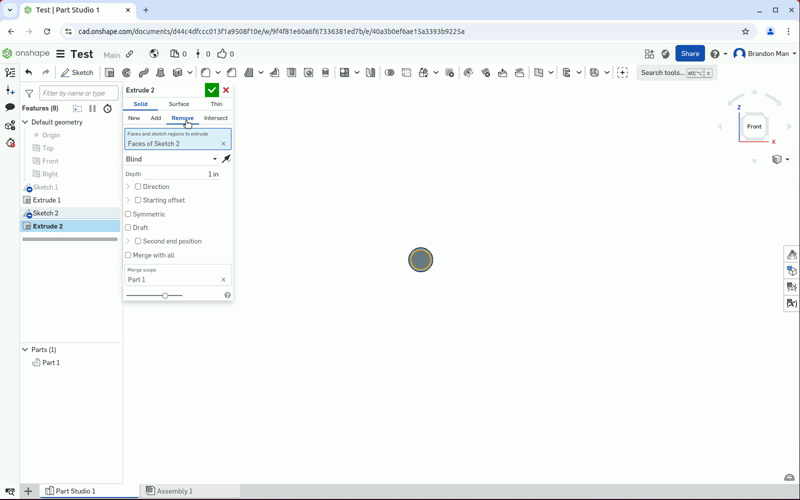
key(tab, 4)
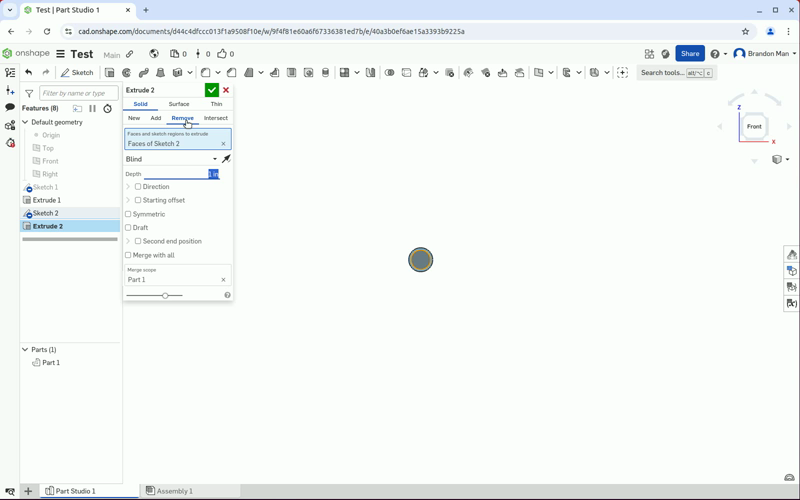
text(-46.216)
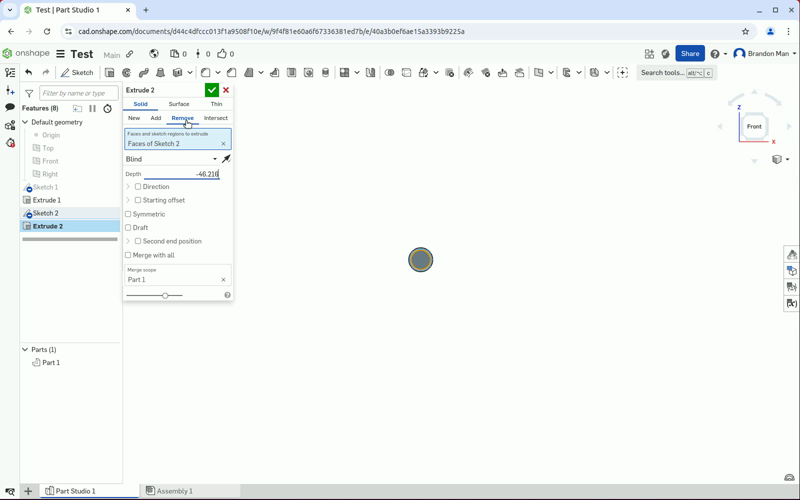
key(tab, 3)
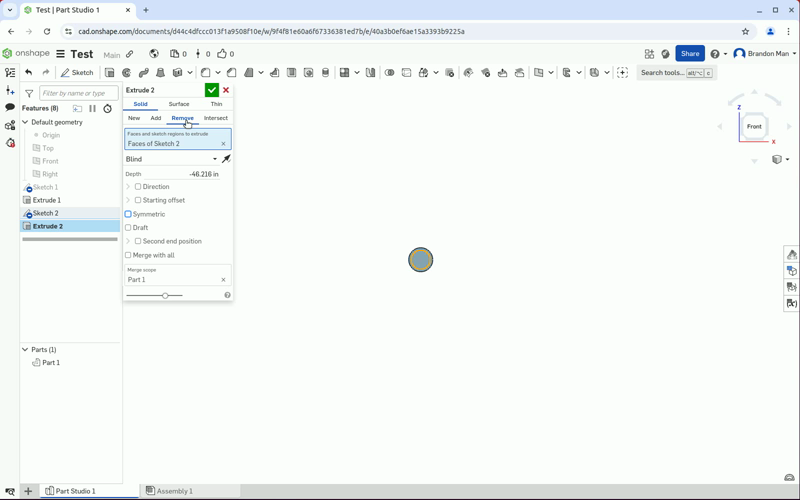
key(space)
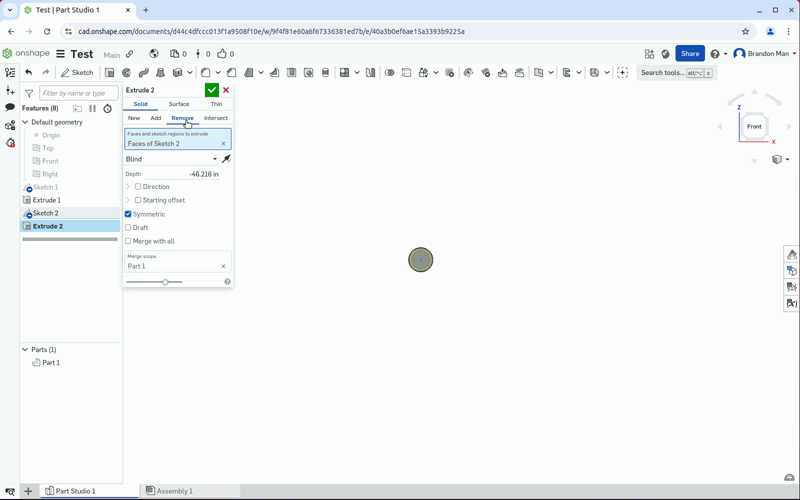
key(tab, 2)
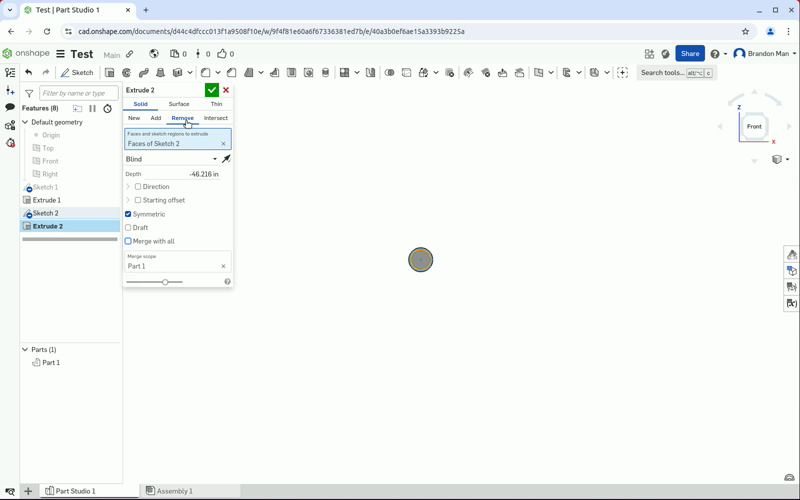
key(space)
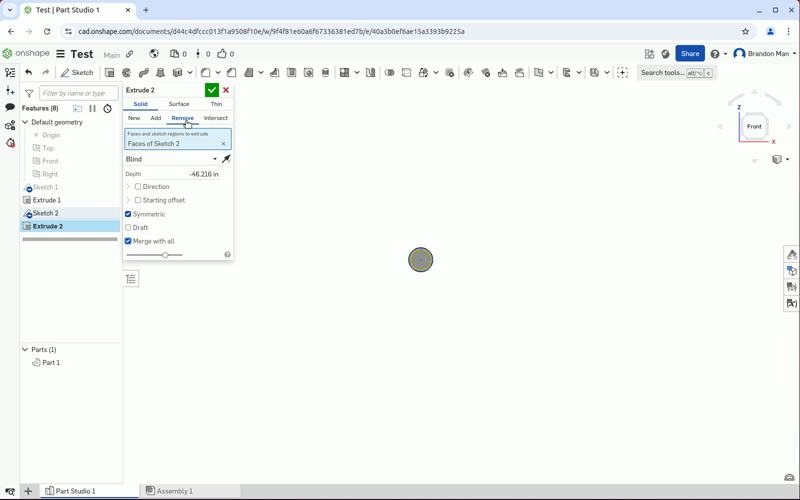
key(enter)
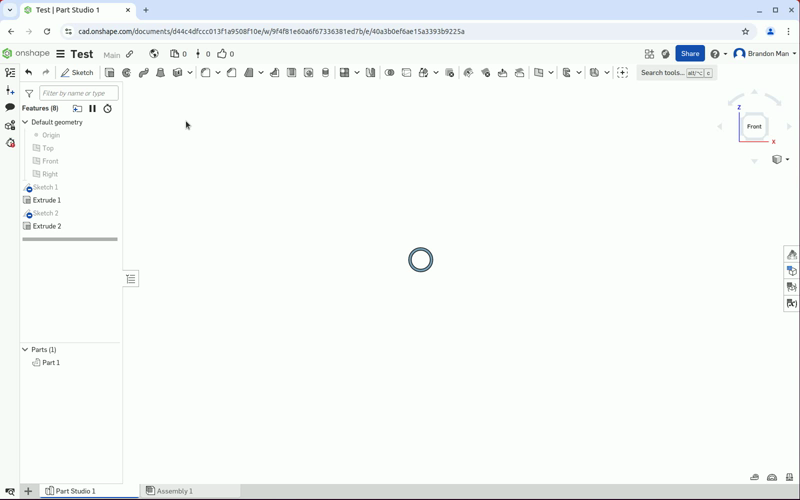
key(shift+h)
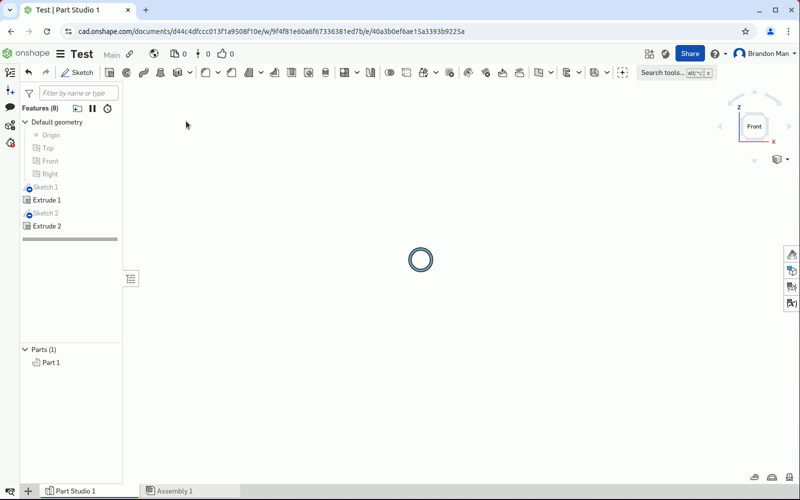
key(shift+h)
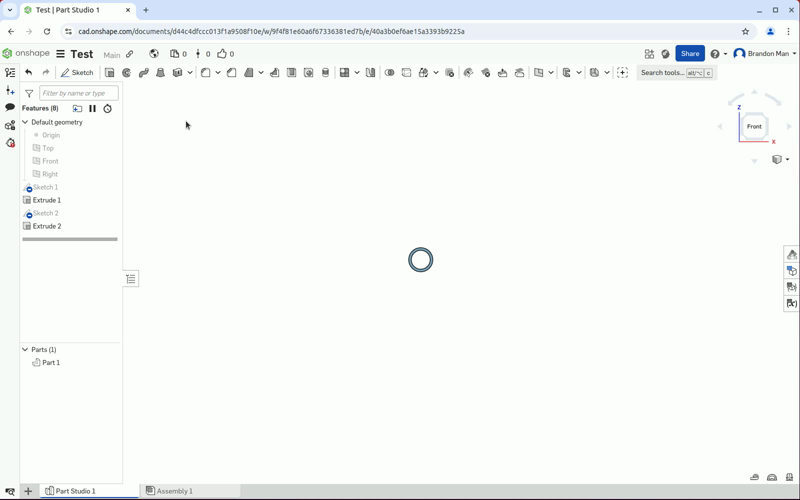
mouse_move(73, 189)
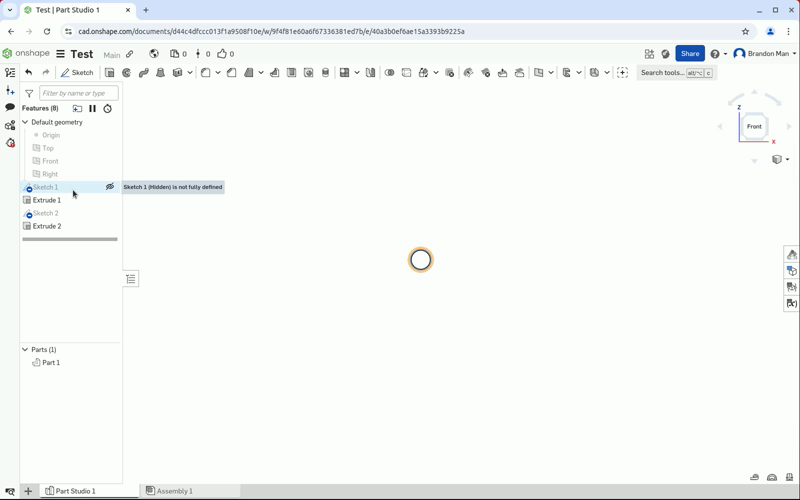
click(73, 189)
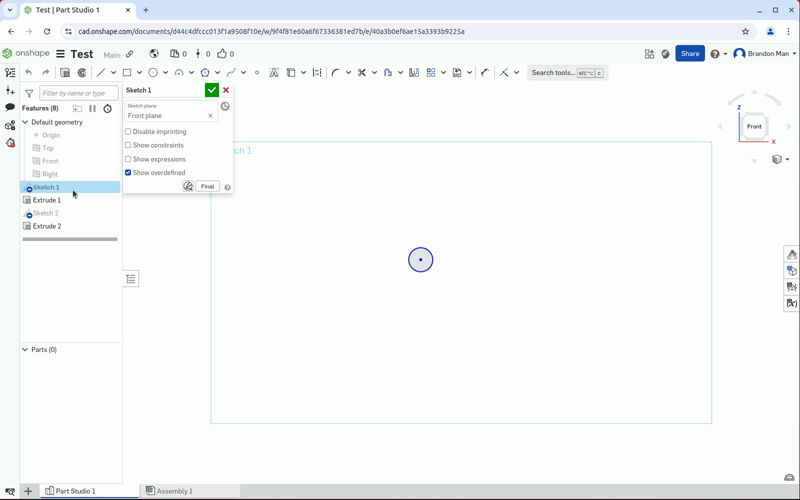
mouse_move(229, 92)
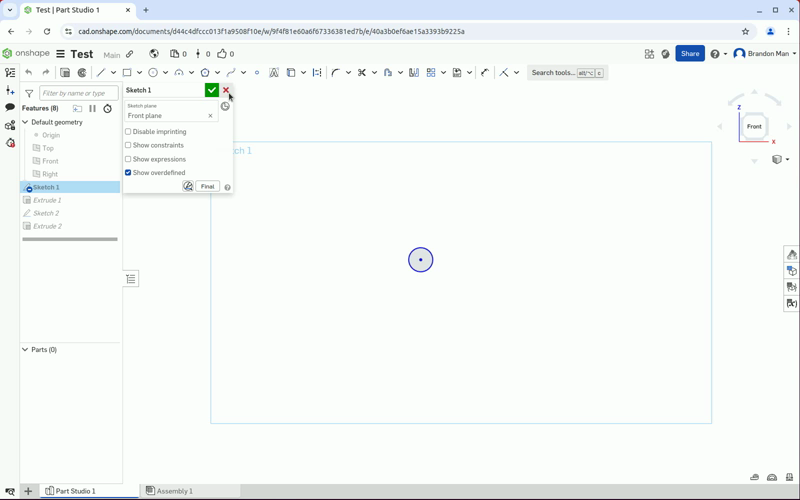
click(229, 92)
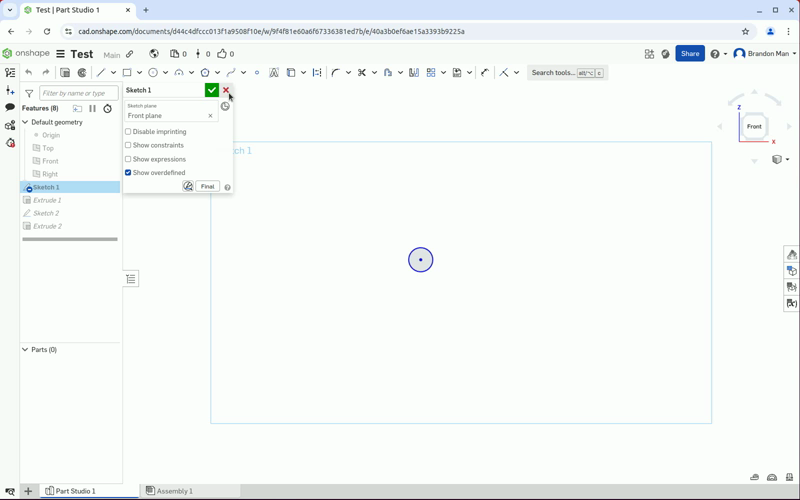
key(shift+s)
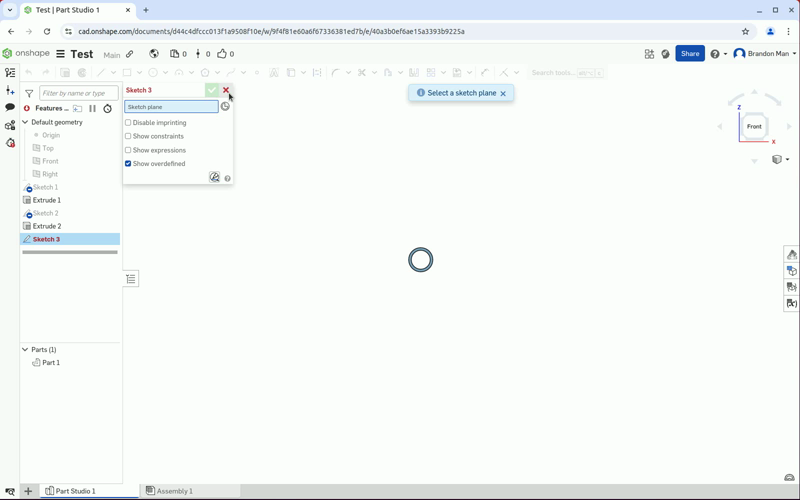
mouse_move(73, 163)
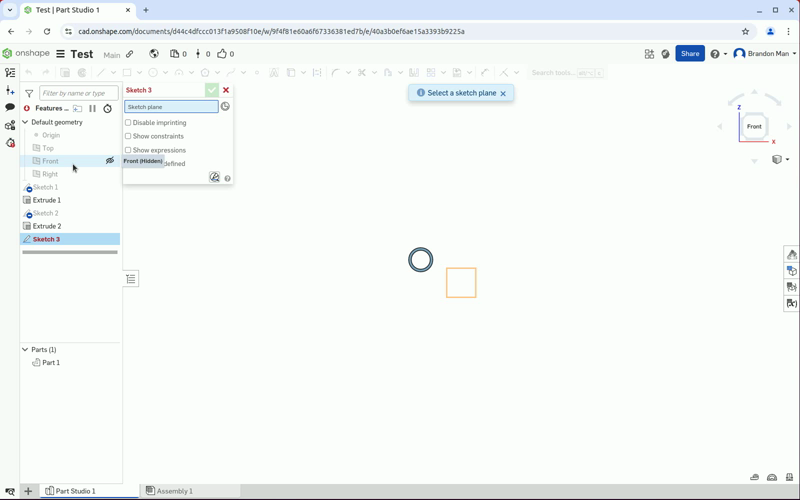
click(73, 163)
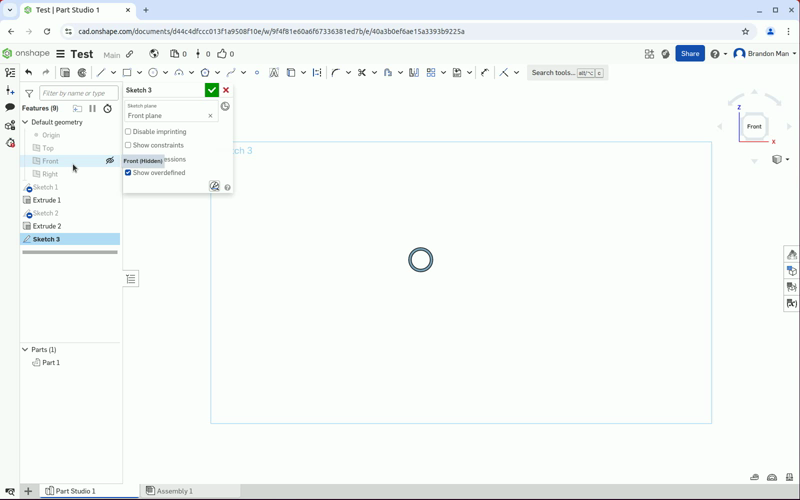
mouse_move(73, 352)
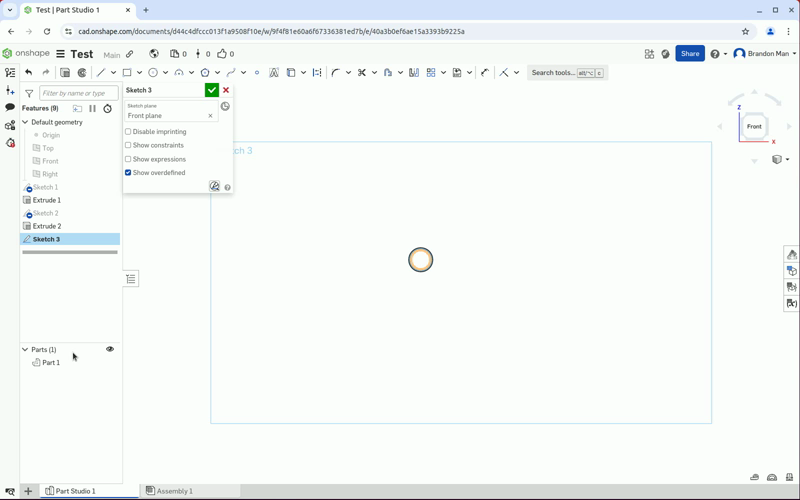
key(y)
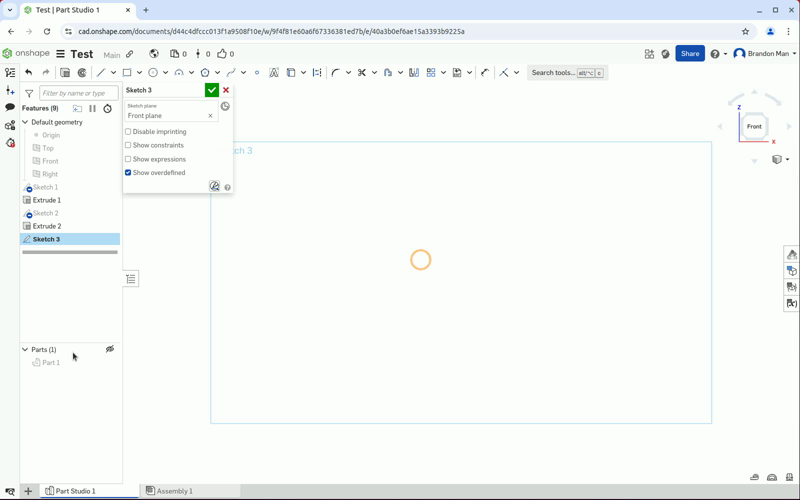
key(l)
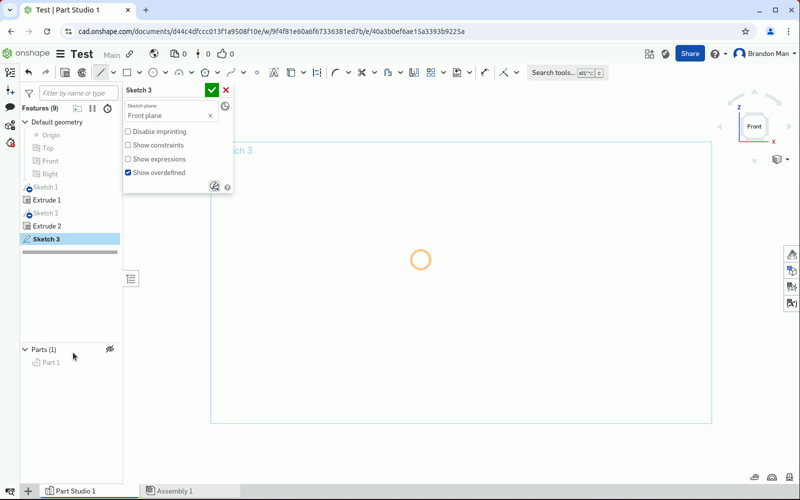
key_down(shift)
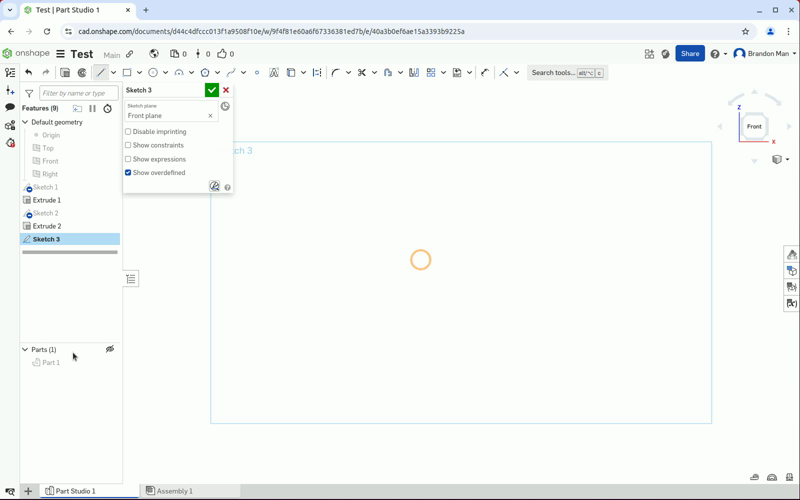
mouse_move(407, 262)
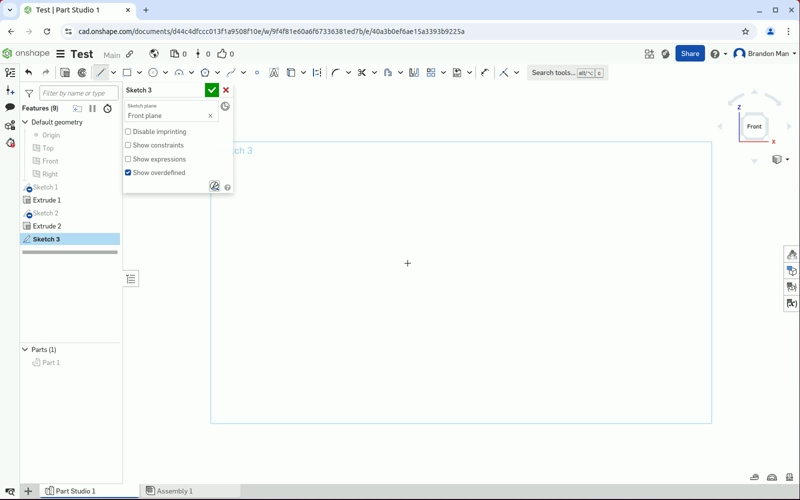
click(407, 262)
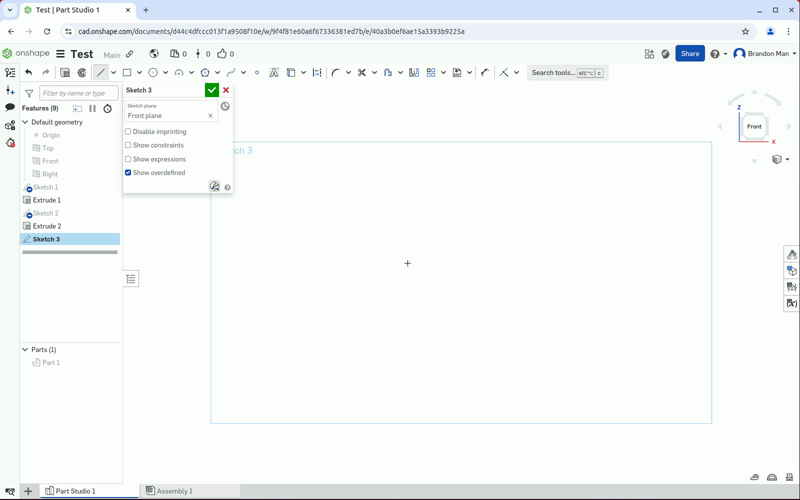
key_up(shift)
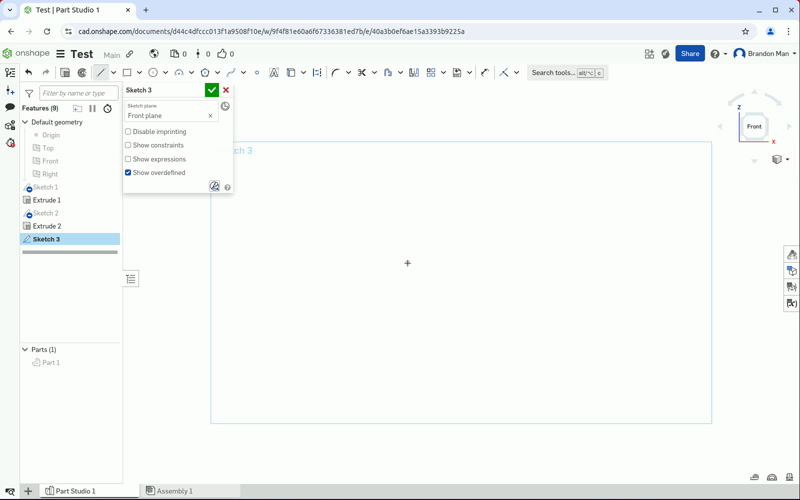
key_down(shift)
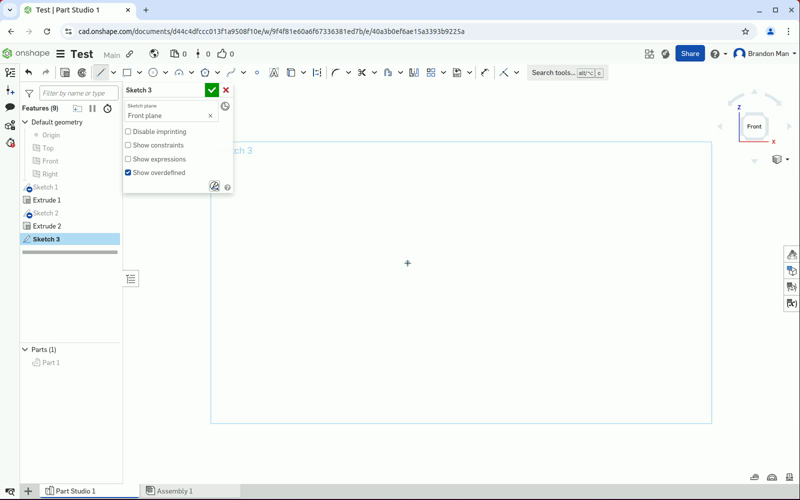
mouse_move(437, 262)
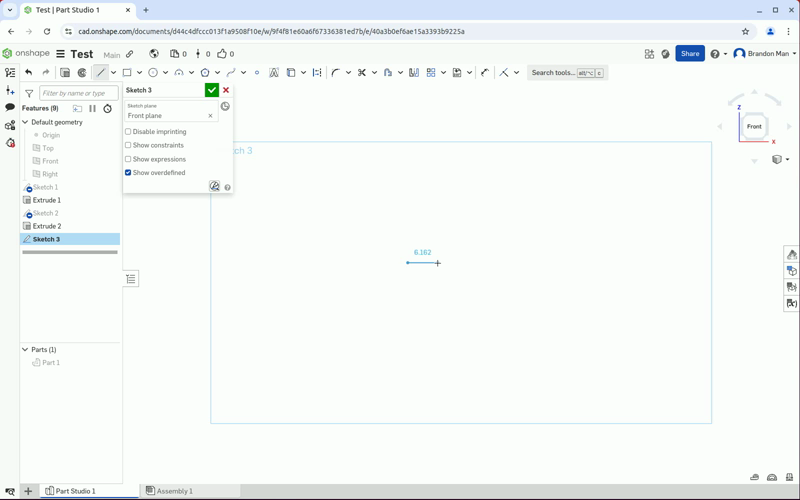
mouse_move(434, 262)
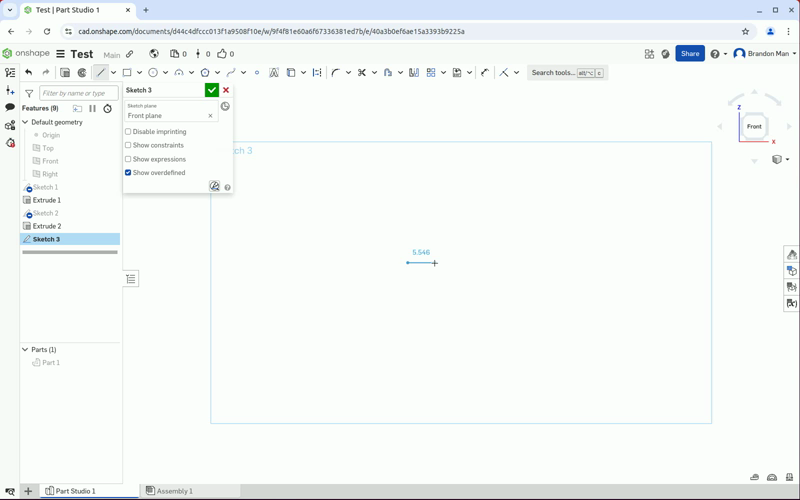
click(434, 262)
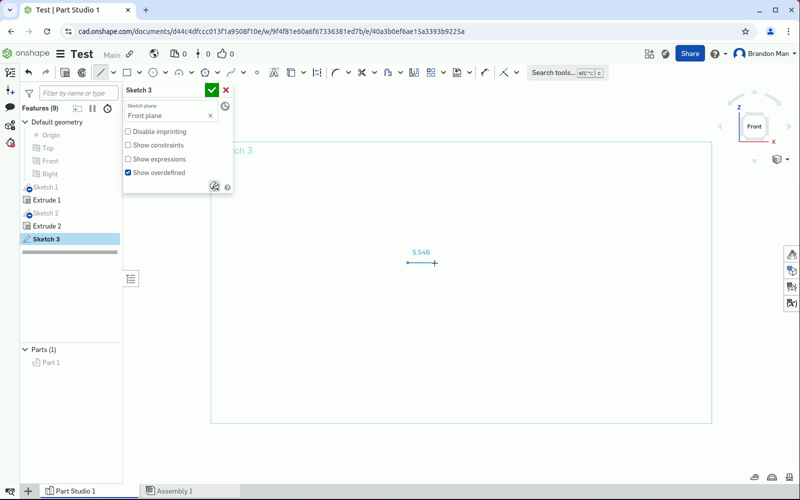
key_up(shift)
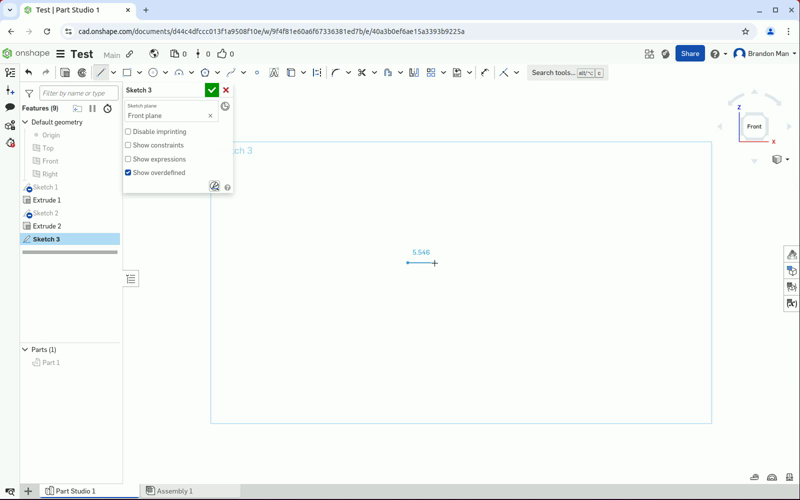
key_down(shift)
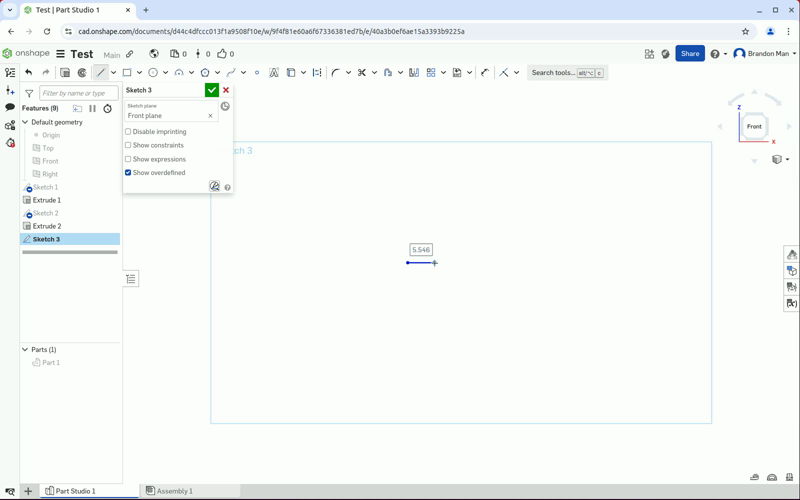
mouse_move(464, 262)
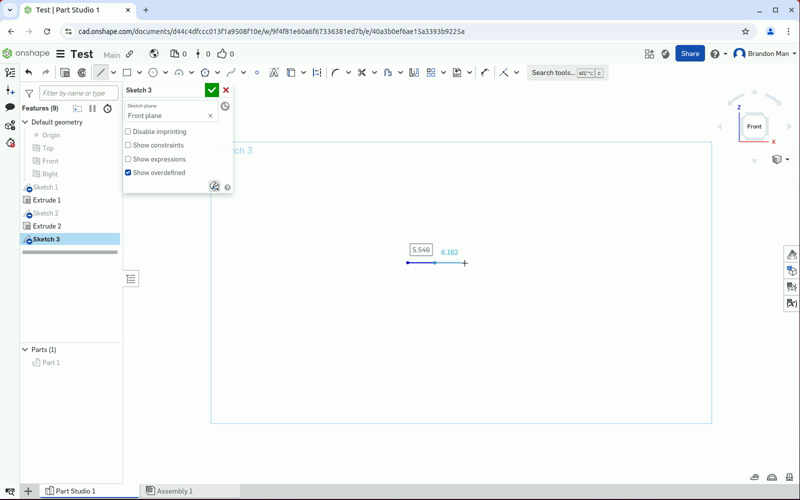
mouse_move(434, 255)
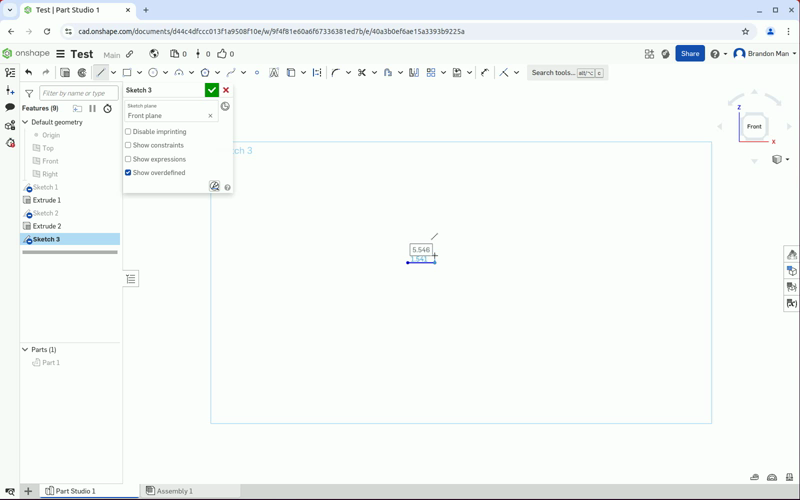
click(434, 255)
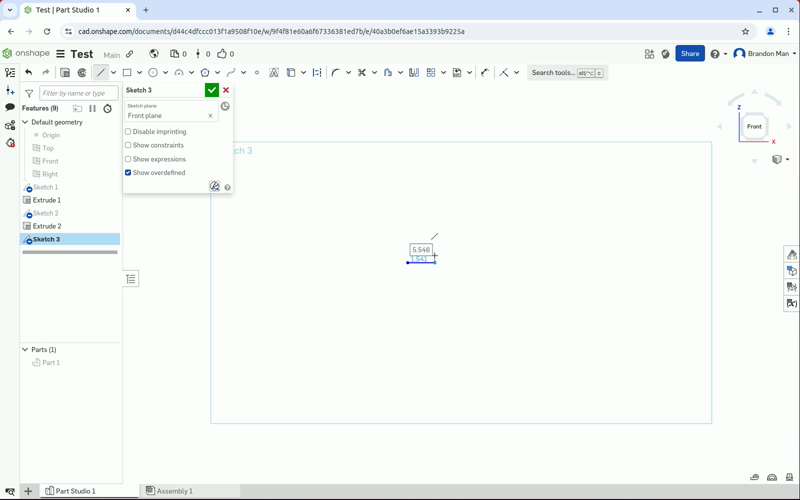
key_up(shift)
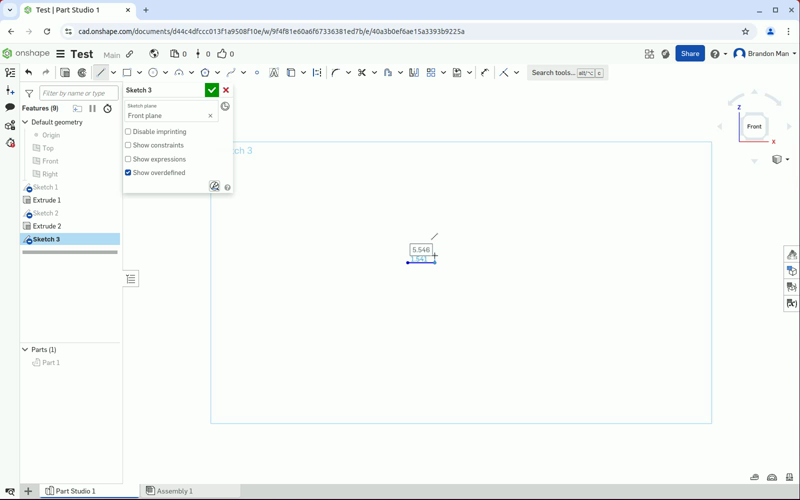
key_down(shift)
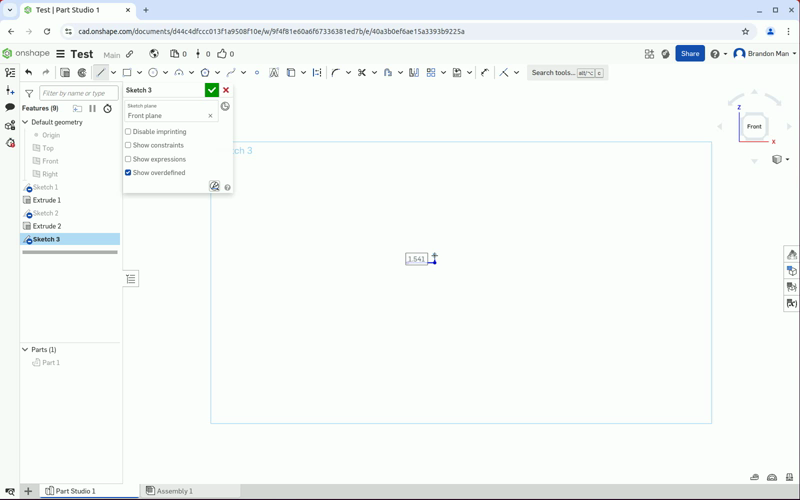
mouse_move(464, 255)
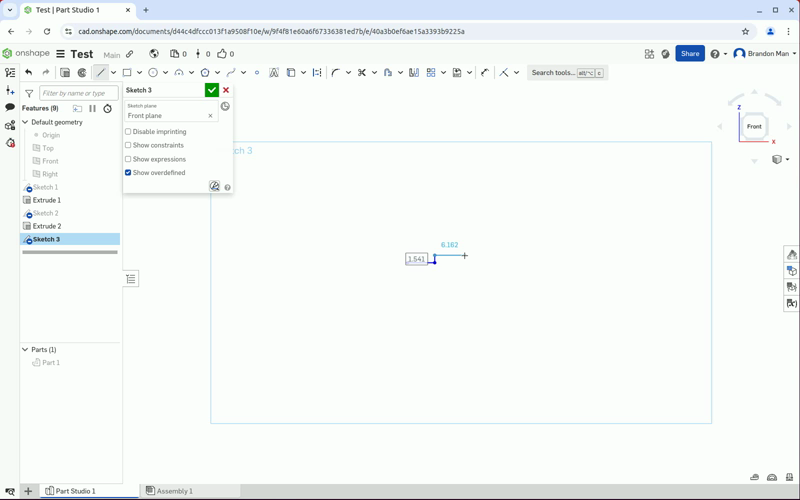
mouse_move(407, 255)
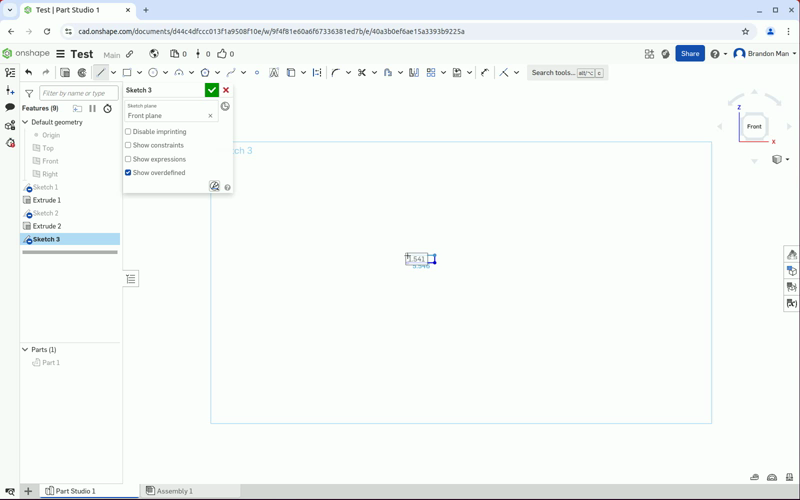
click(407, 255)
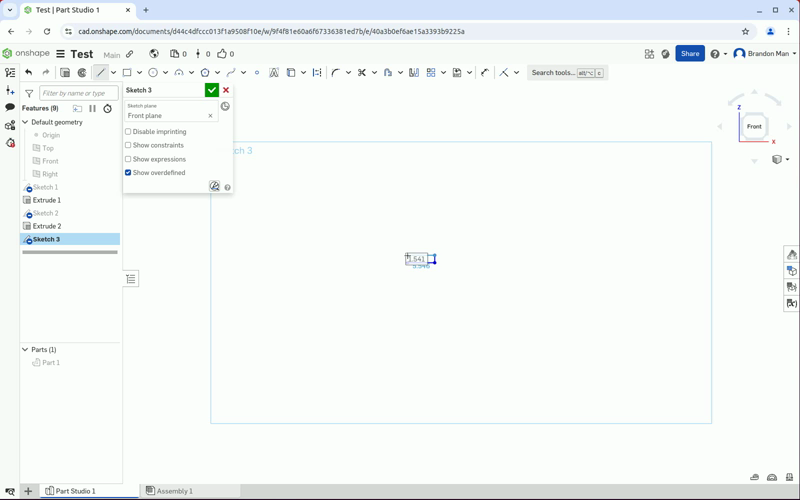
key_up(shift)
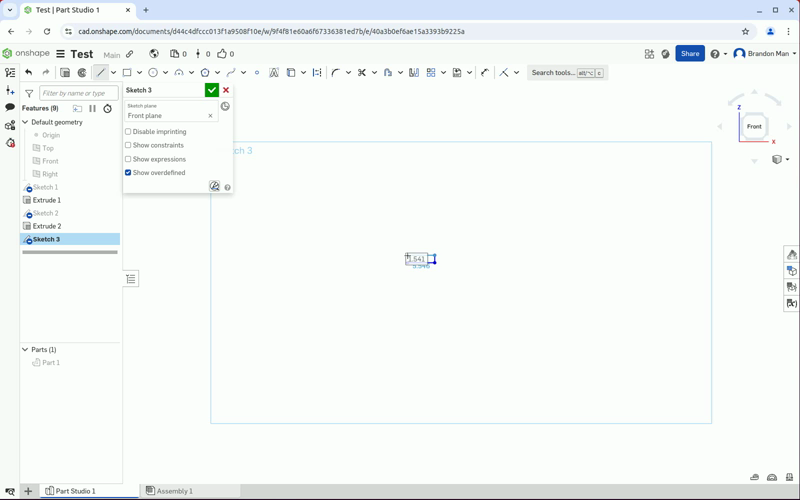
mouse_move(437, 255)
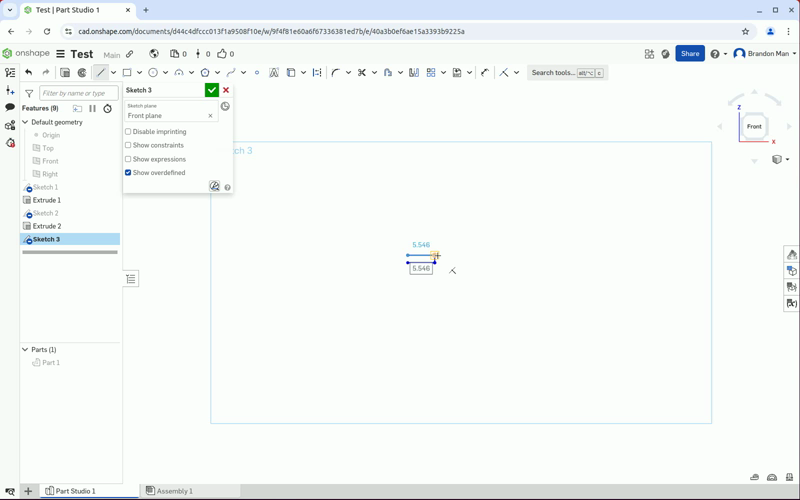
key_down(shift)
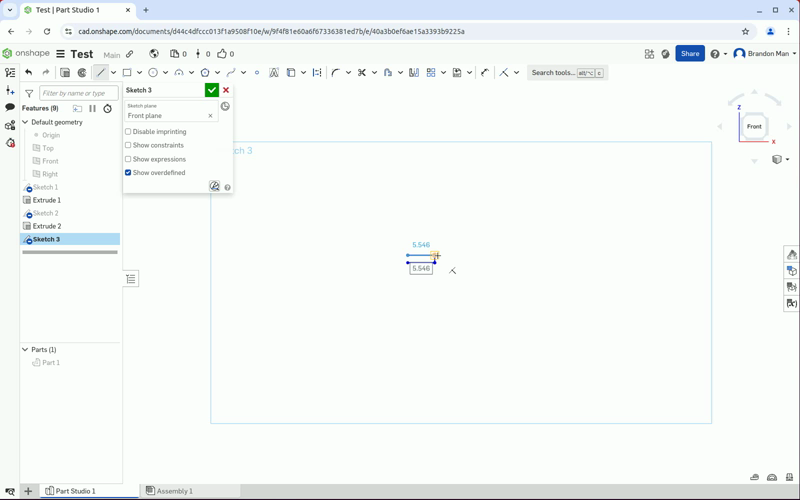
mouse_move(407, 262)
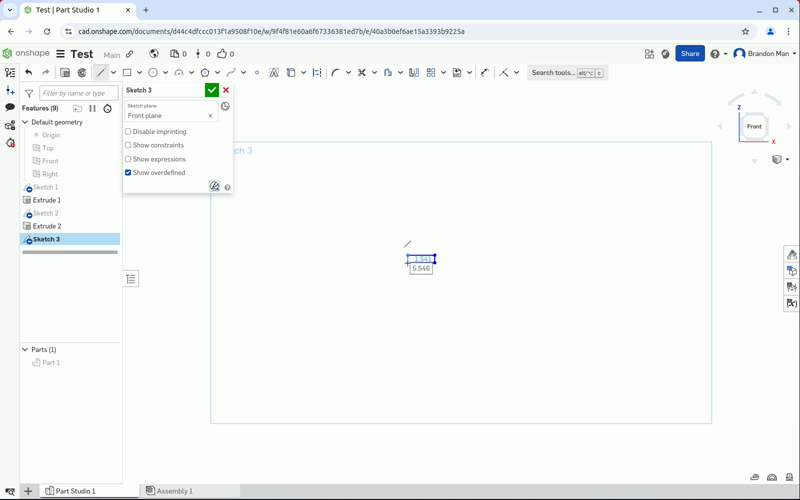
key_up(shift)
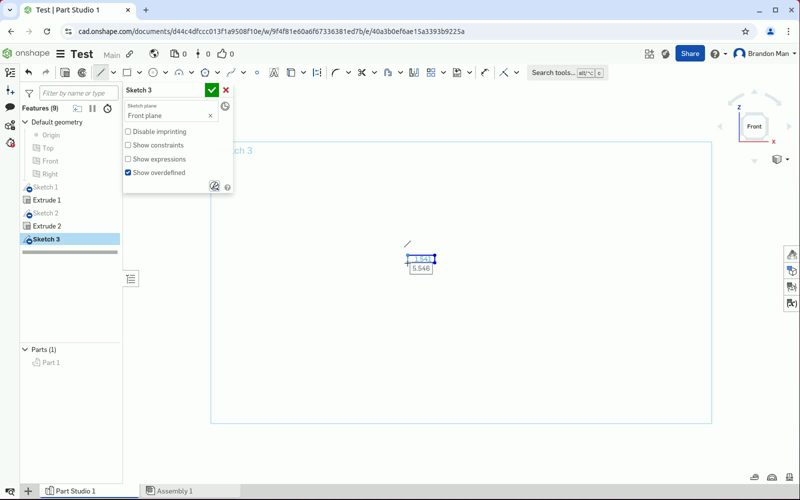
click(407, 262)
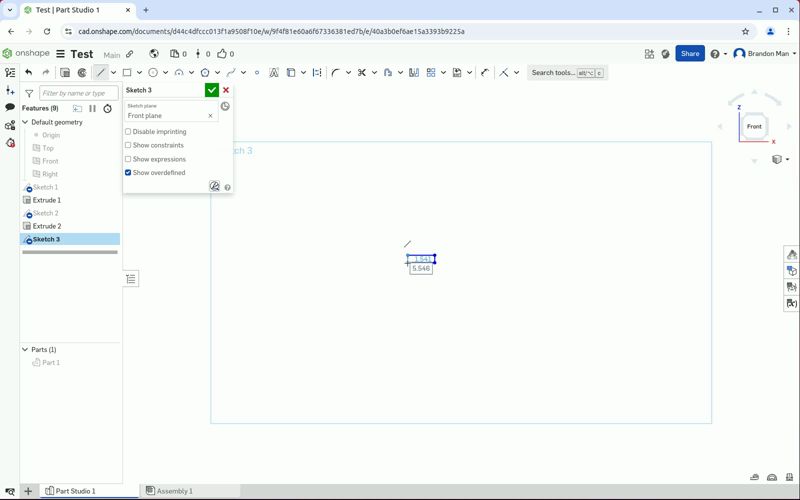
key(esc)
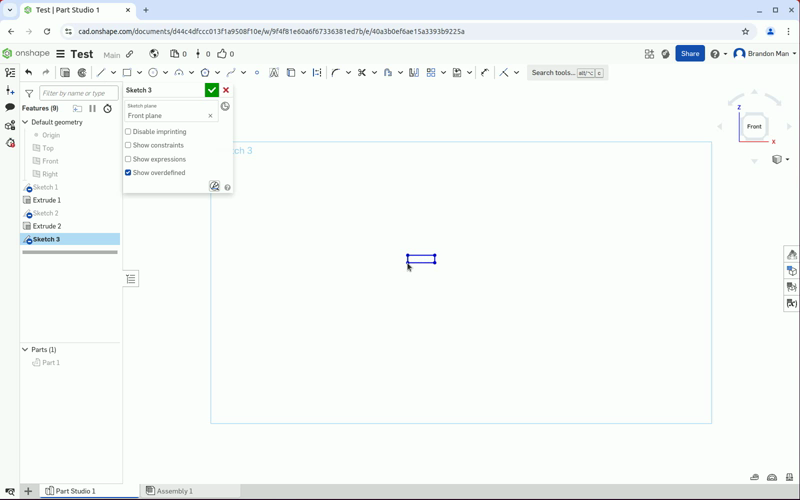
mouse_move(431, 255)
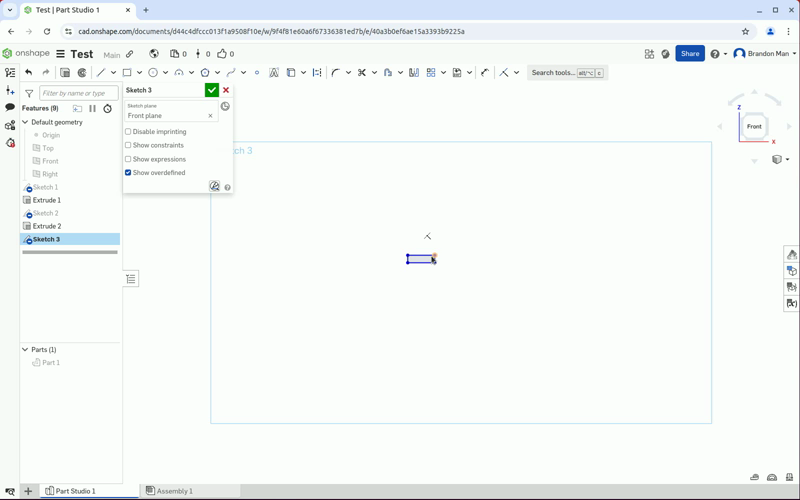
scroll(6)
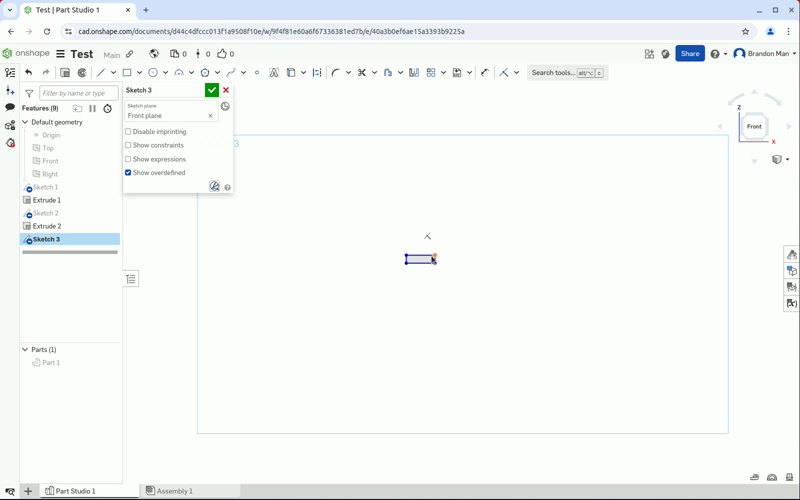
scroll(6)
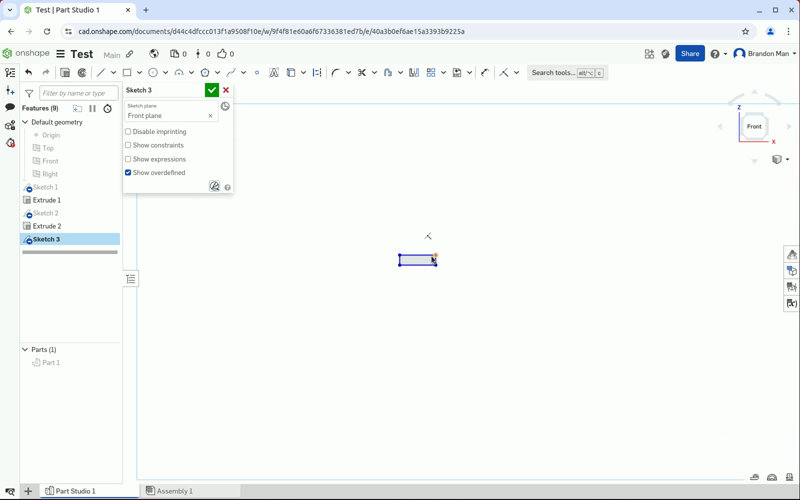
scroll(6)
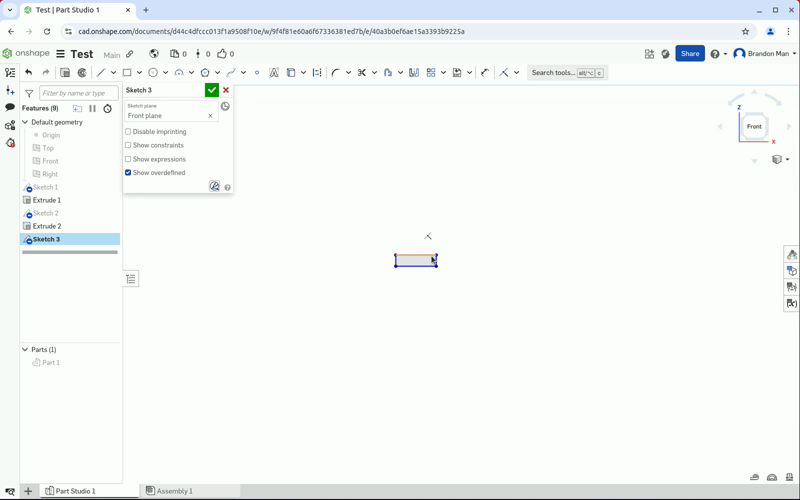
scroll(6)
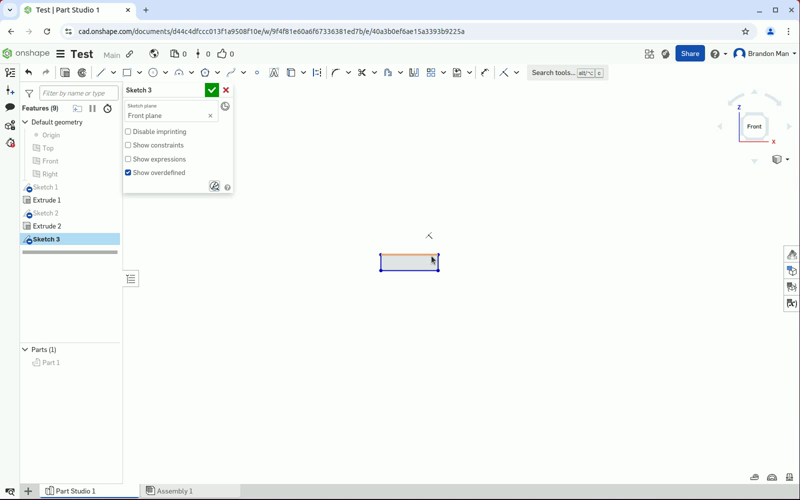
scroll(6)
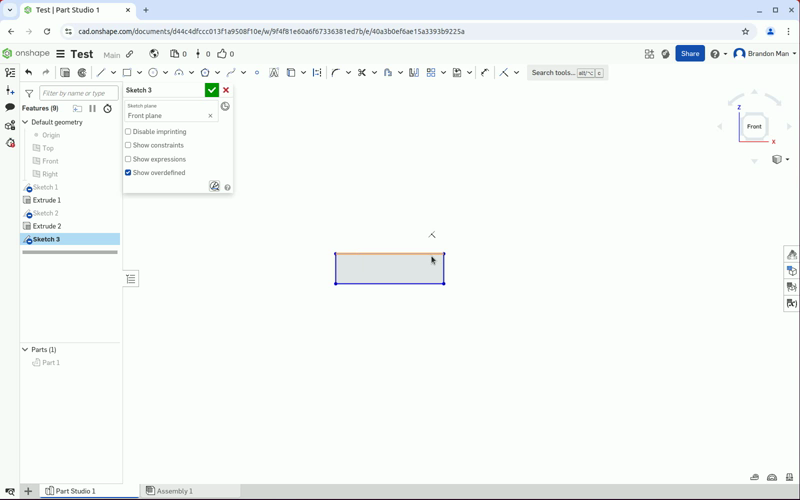
scroll(6)
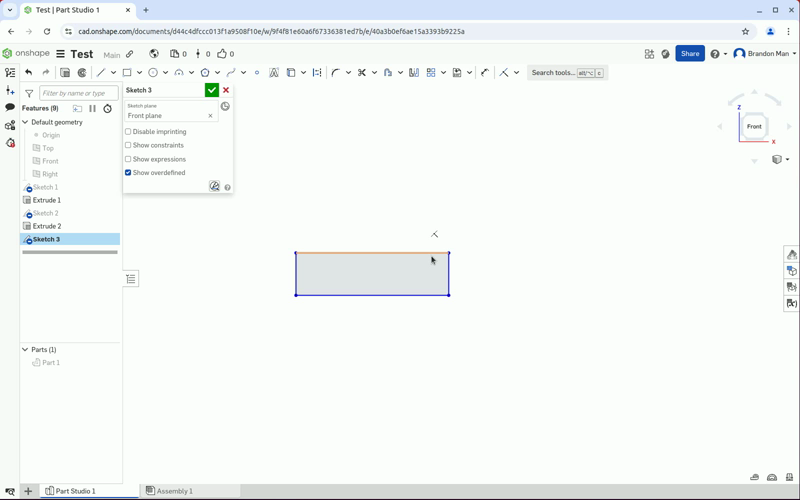
scroll(6)
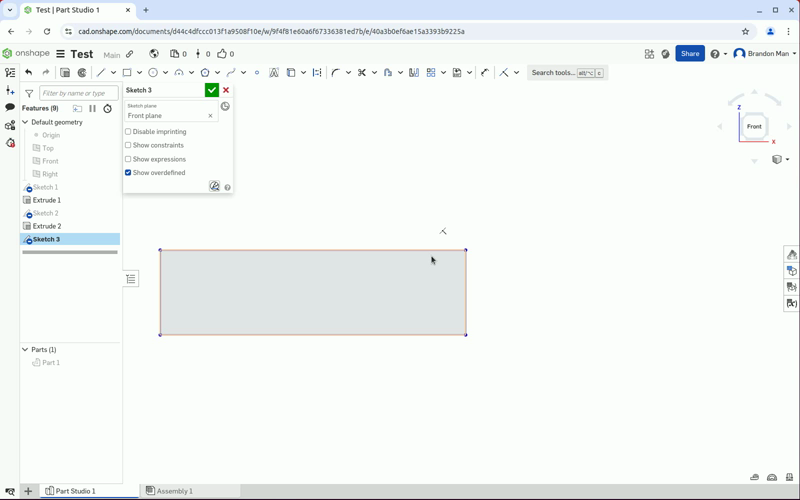
click(431, 255)
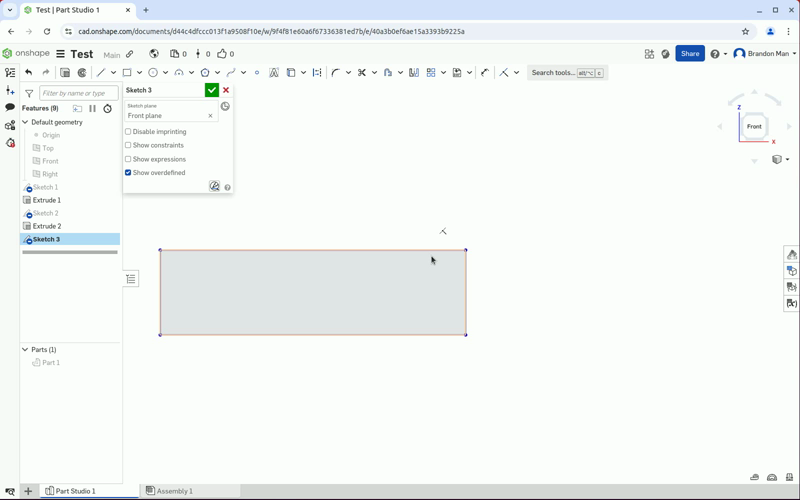
scroll(-6)
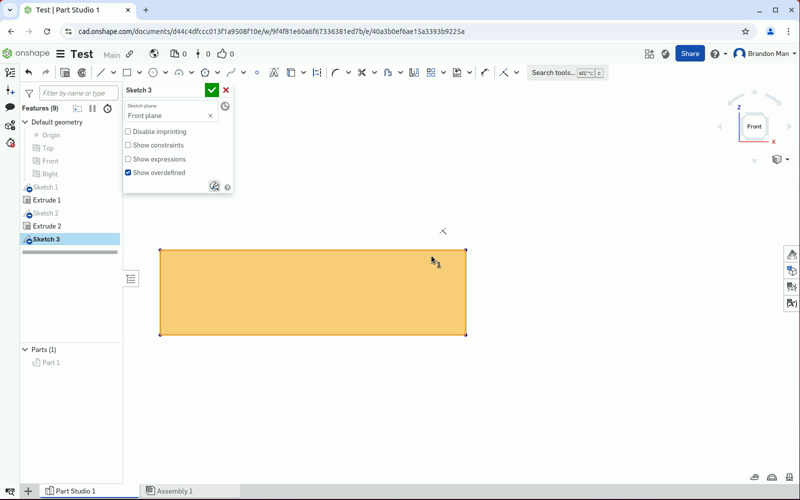
scroll(-6)
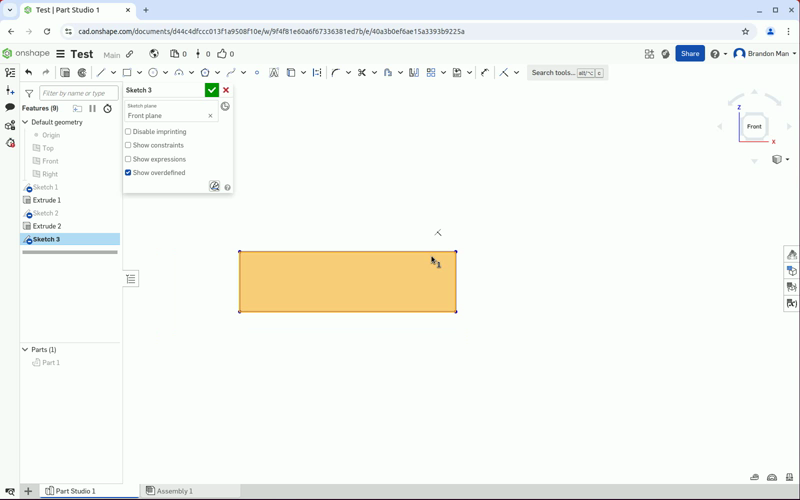
scroll(-6)
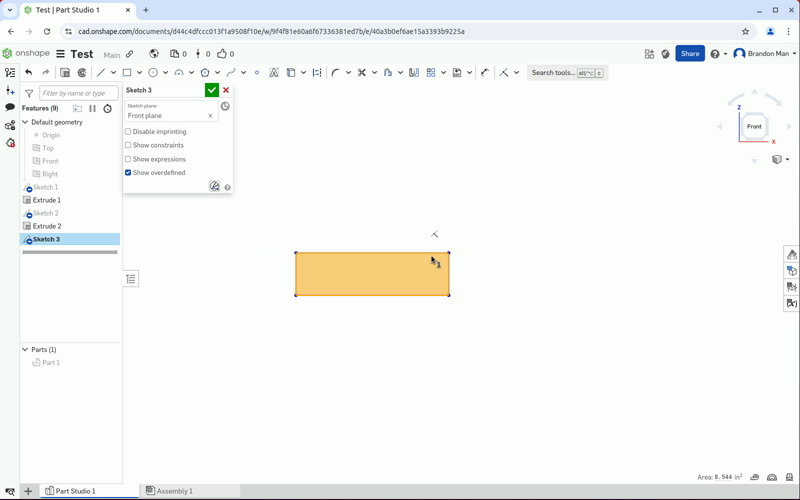
scroll(-6)
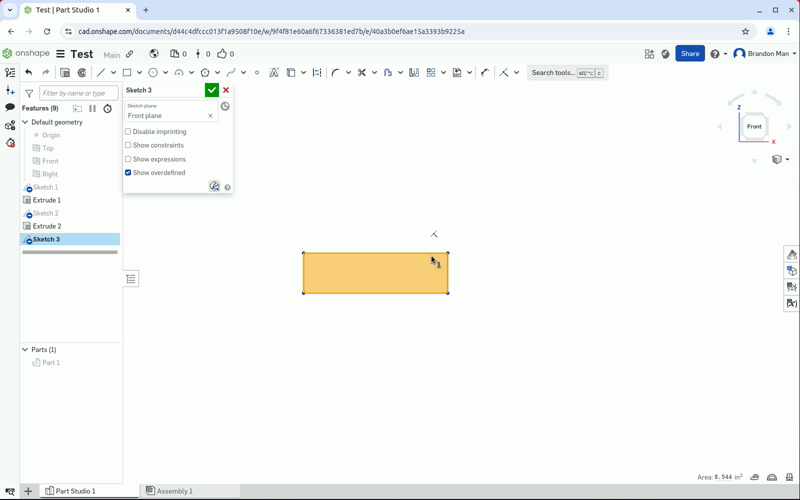
scroll(-6)
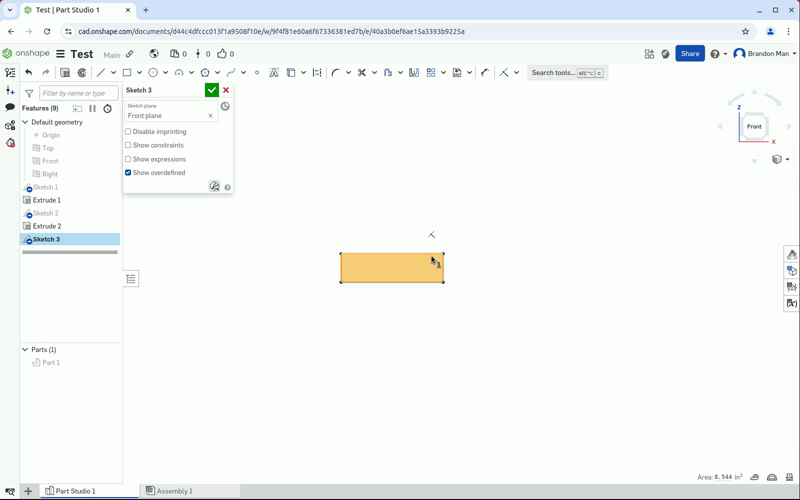
scroll(-6)
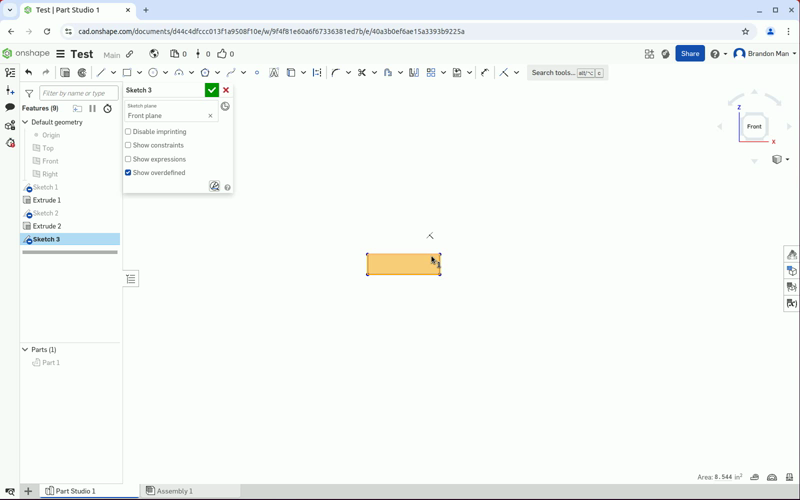
scroll(-6)
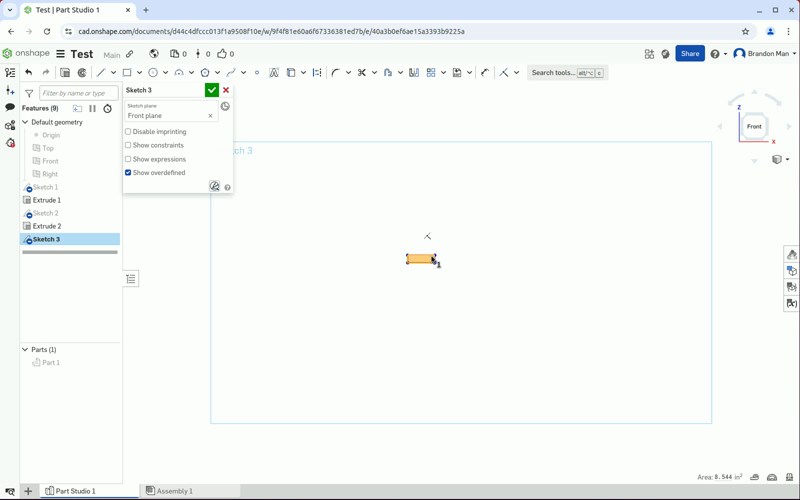
mouse_move(73, 352)
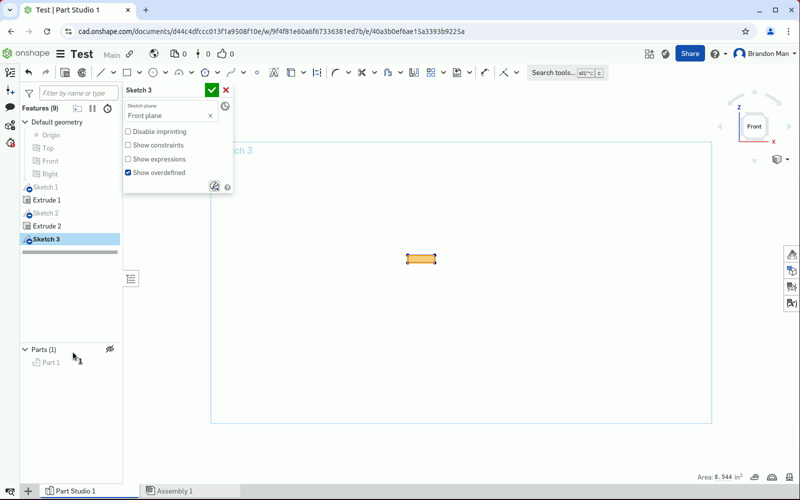
key(shift+y)
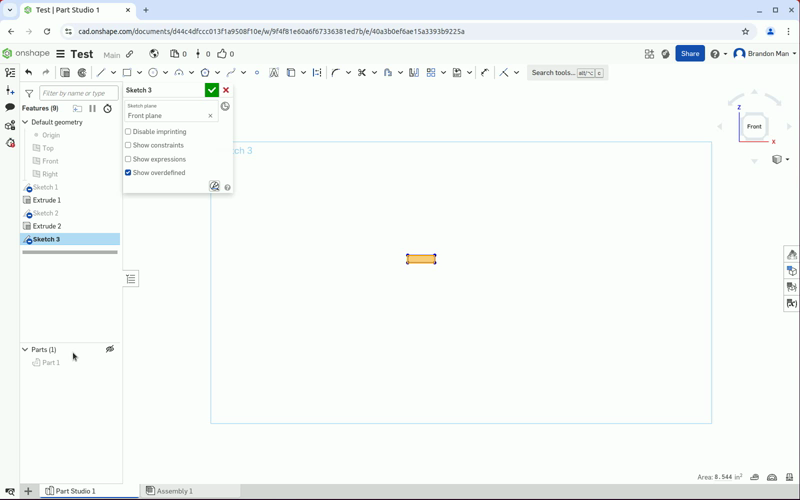
key(shift+e)
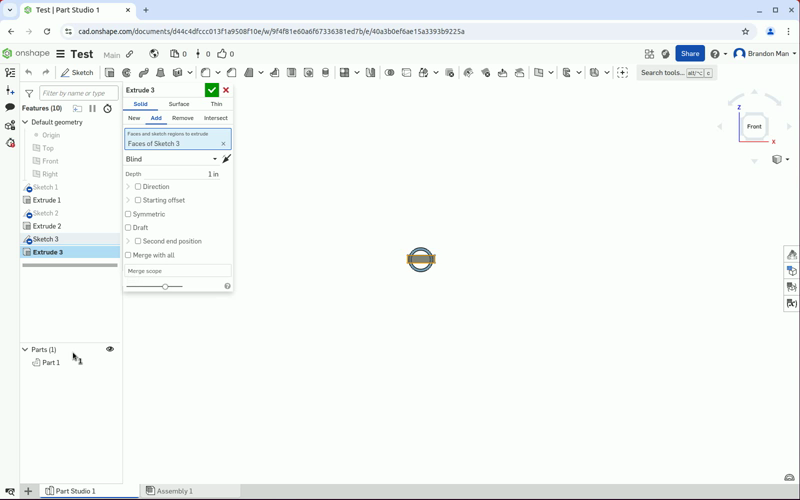
mouse_move(143, 106)
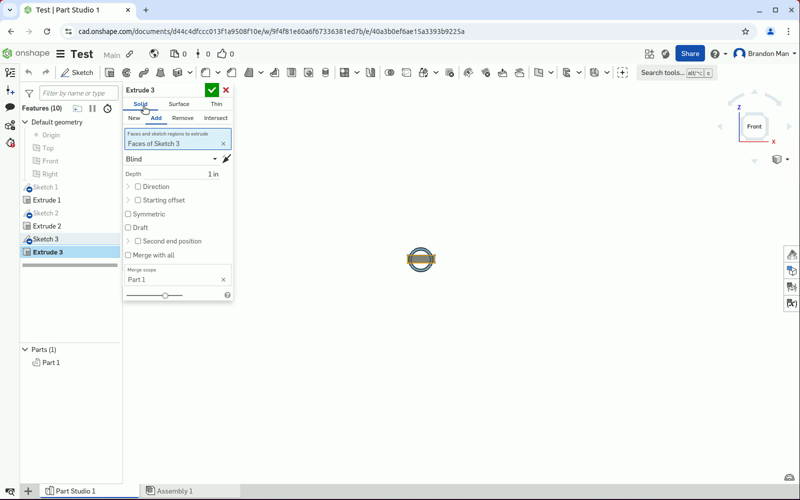
click(143, 106)
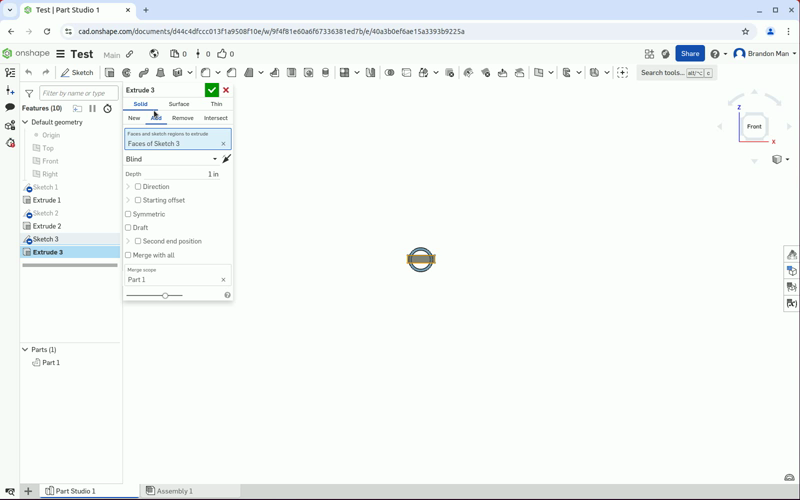
mouse_move(186, 120)
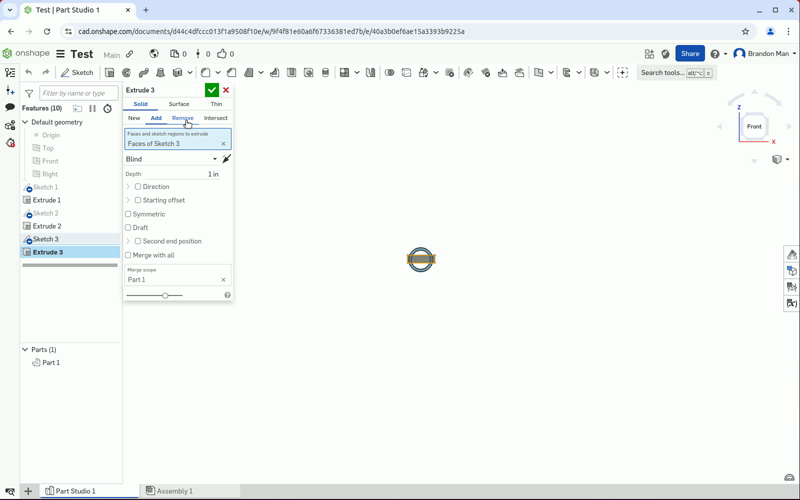
click(186, 120)
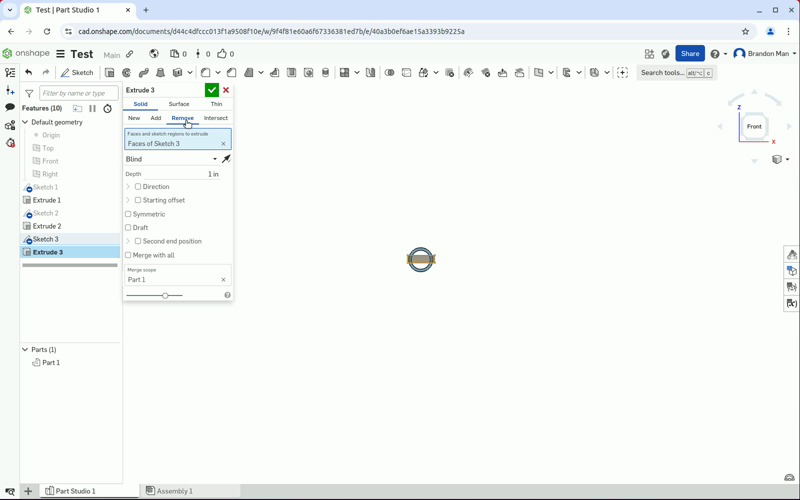
key(tab, 4)
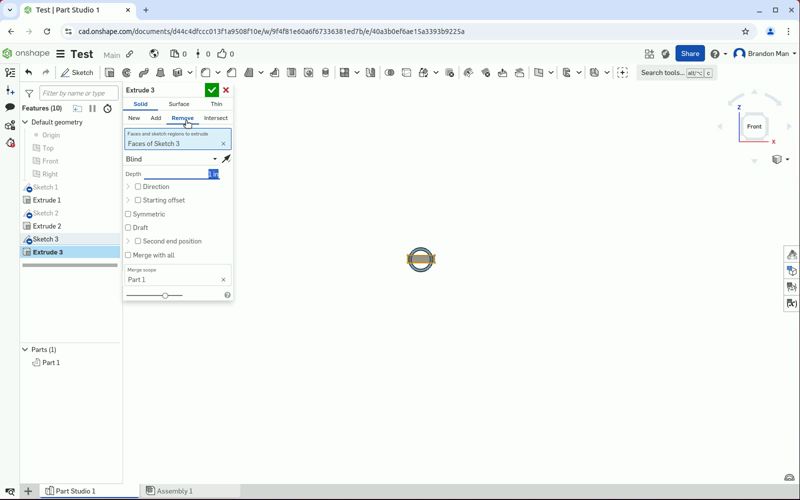
text(-41.402)
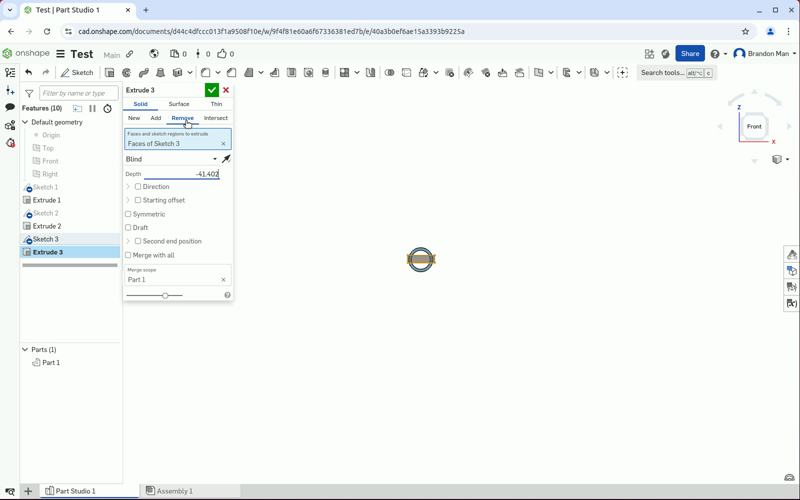
key(tab, 3)
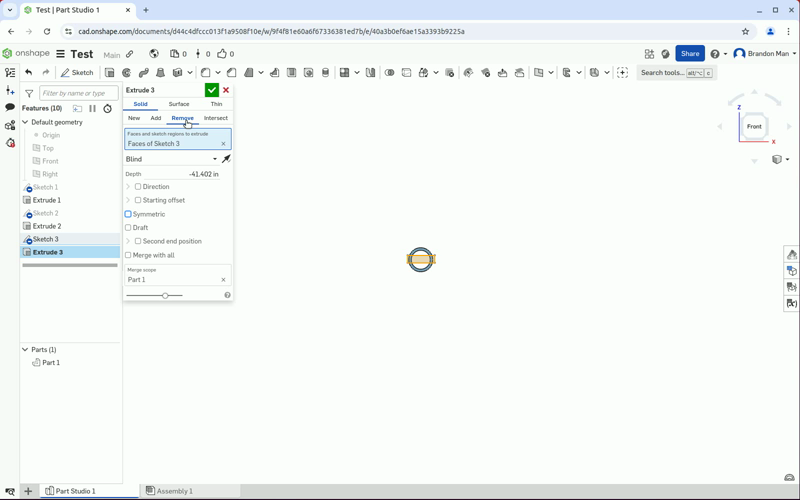
key(space)
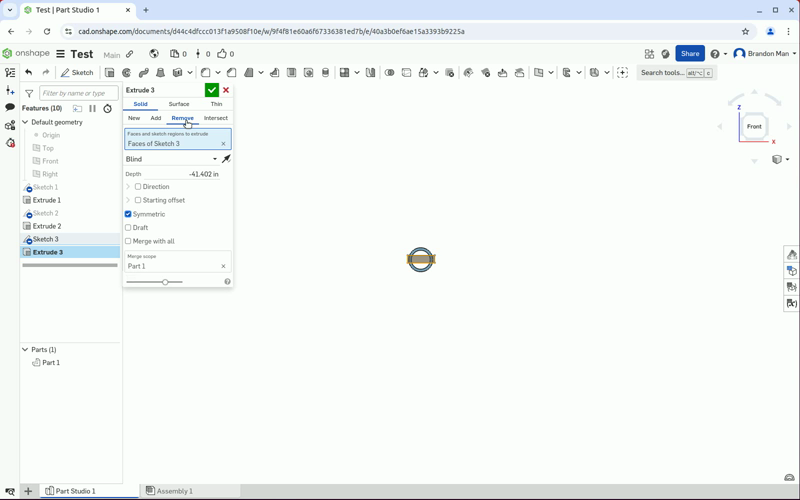
key(tab, 2)
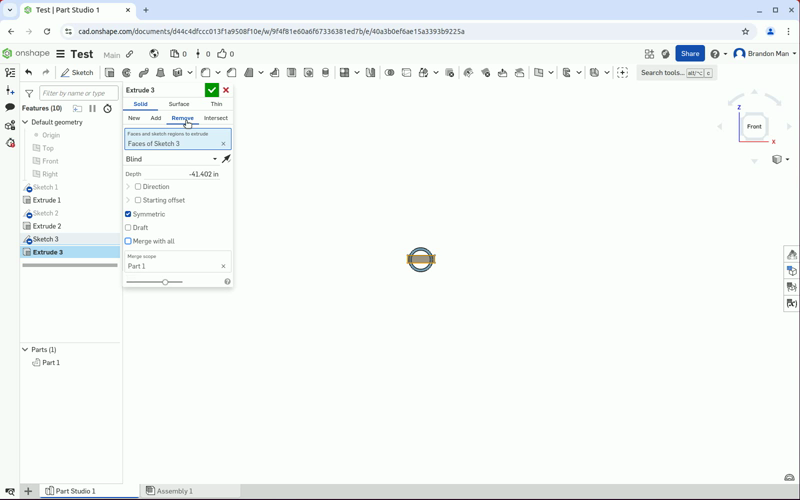
key(space)
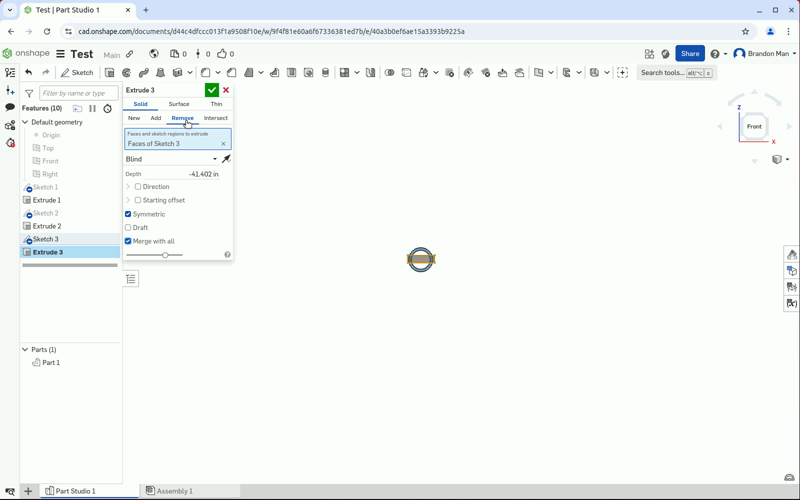
key(enter)
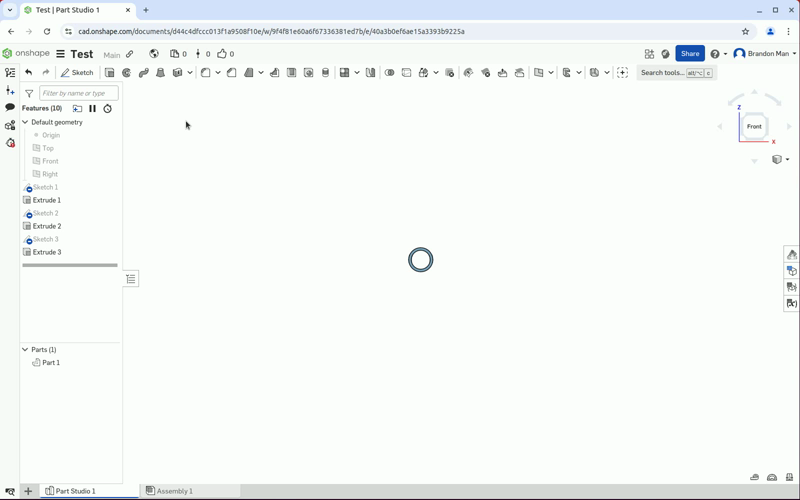
key(shift+h)
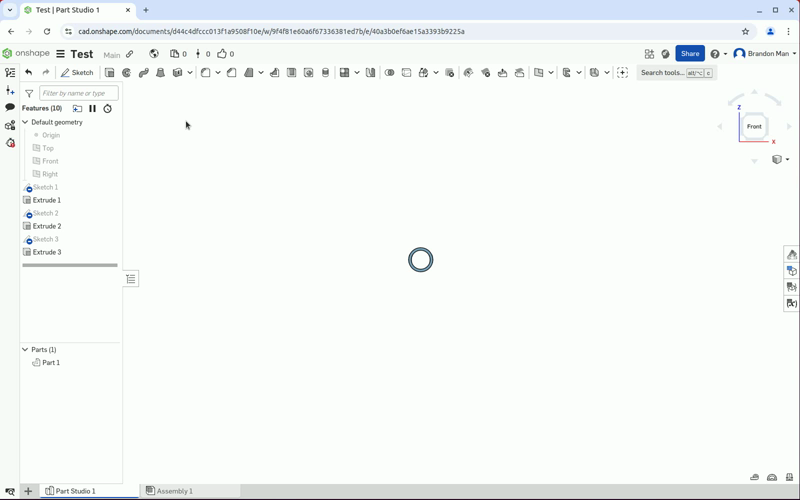
key(shift+h)
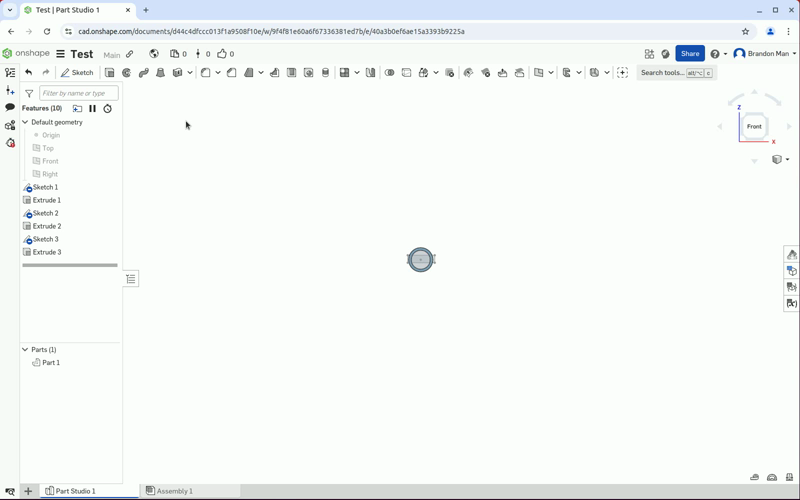
key(shift+7)
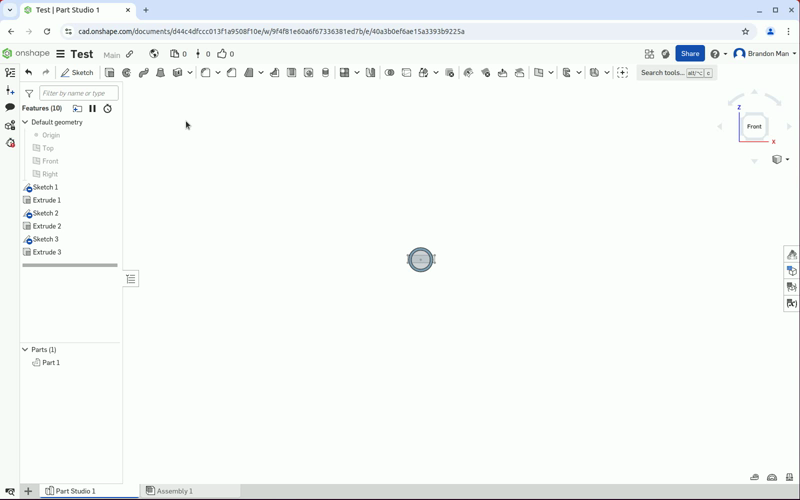
key(left, 2)
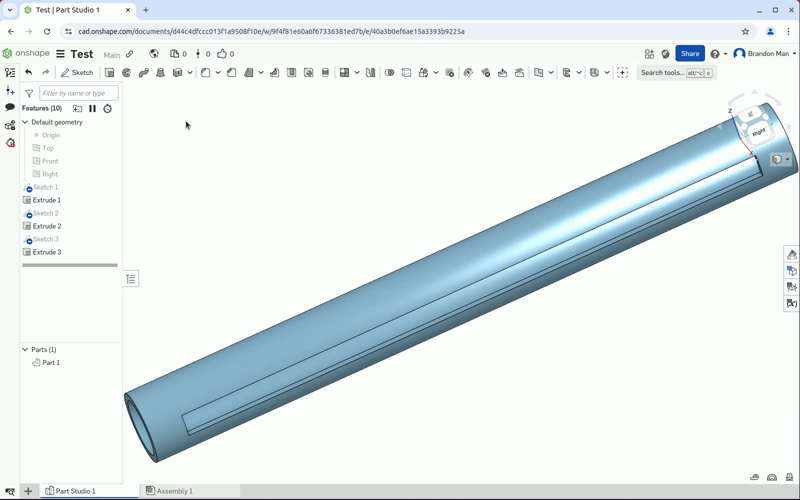
key(down, 2)
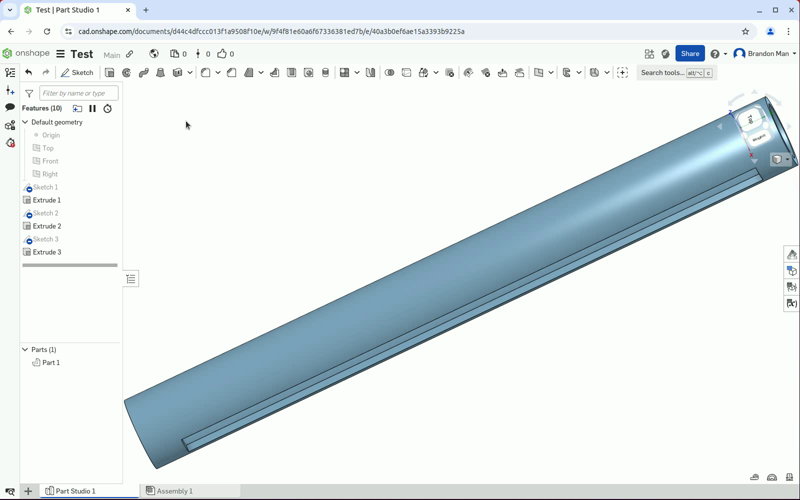
key(up, 2)
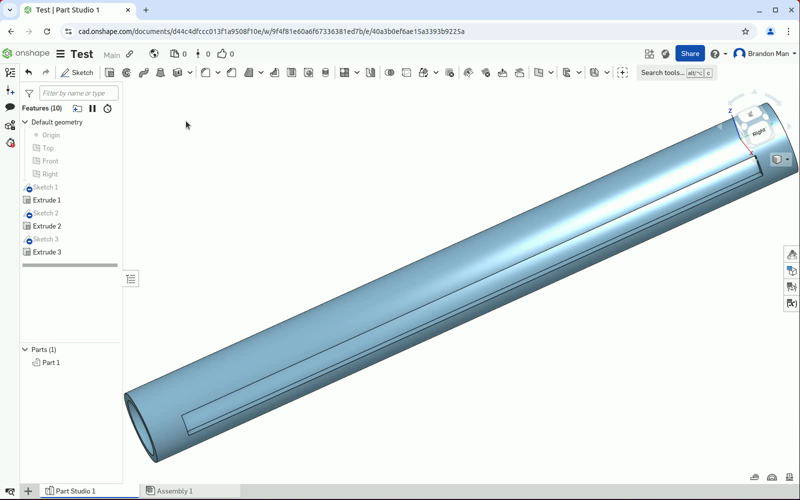
key(right, 2)
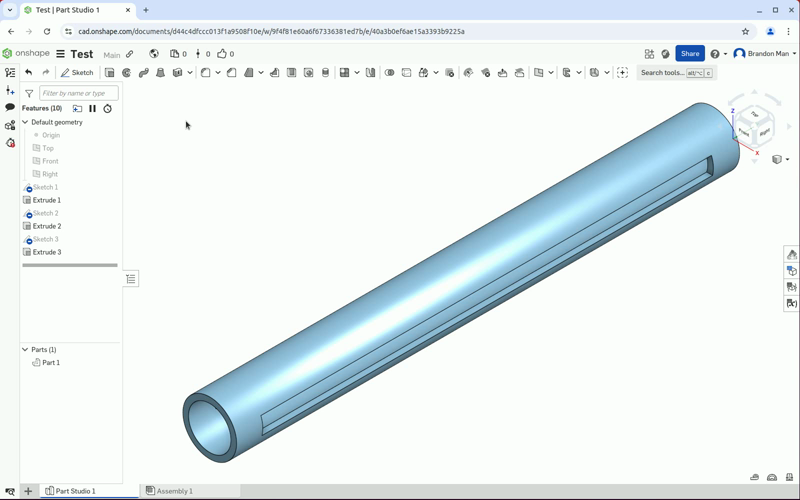
mouse_move(73, 189)
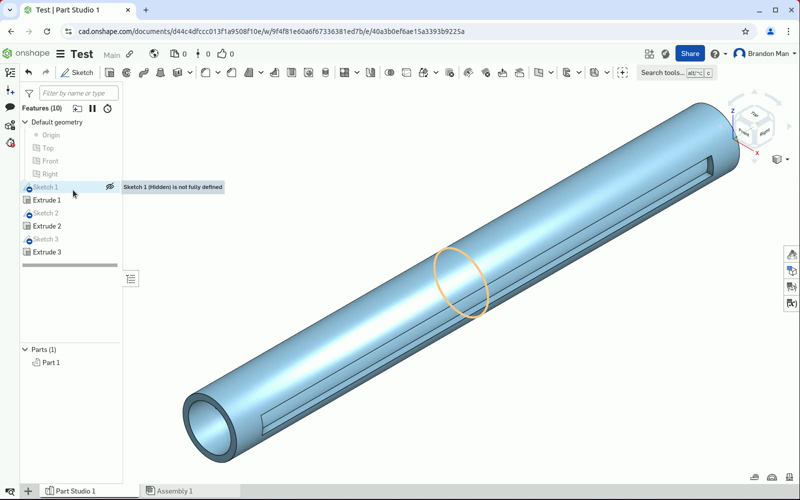
click(73, 189)